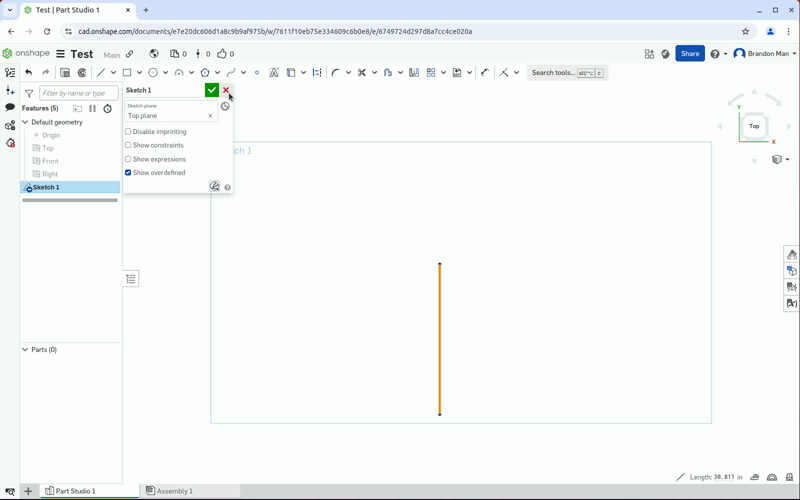
key(shift+h)
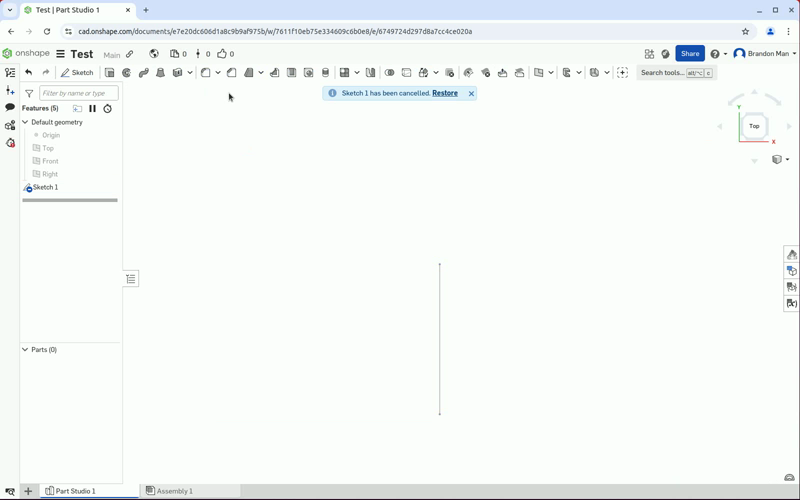
key(shift+s)
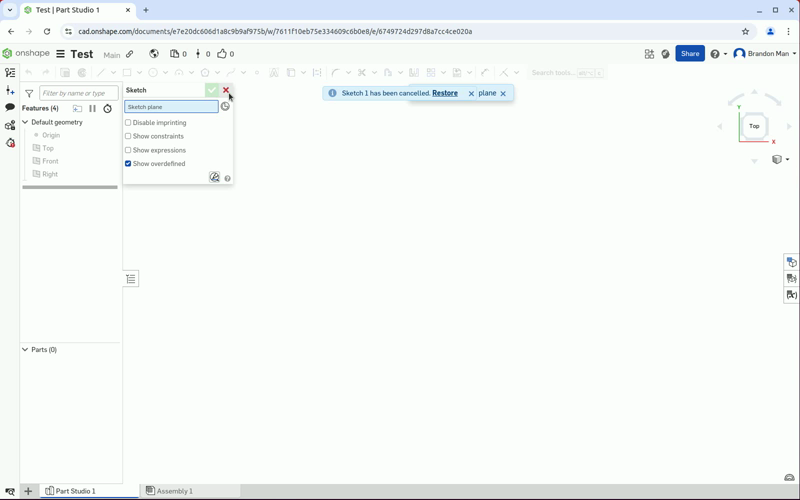
mouse_move(73, 150)
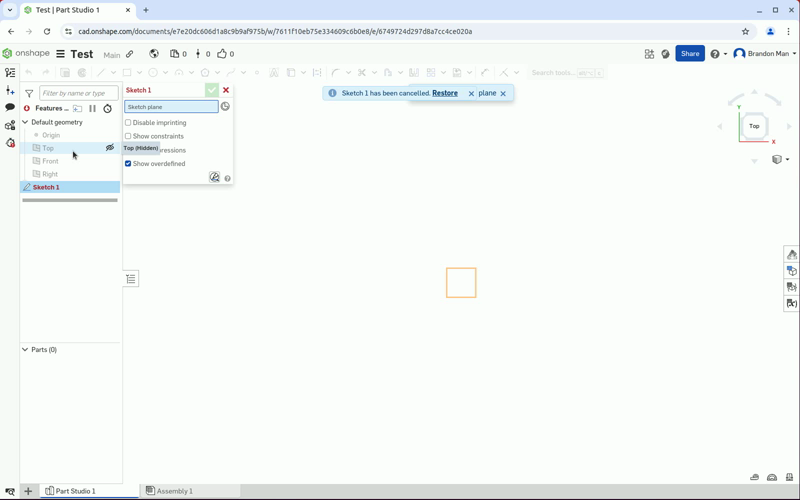
click(73, 150)
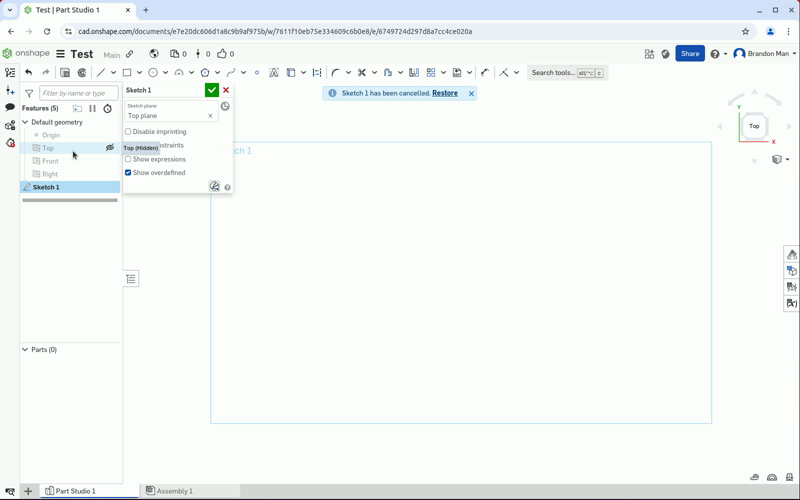
mouse_move(73, 352)
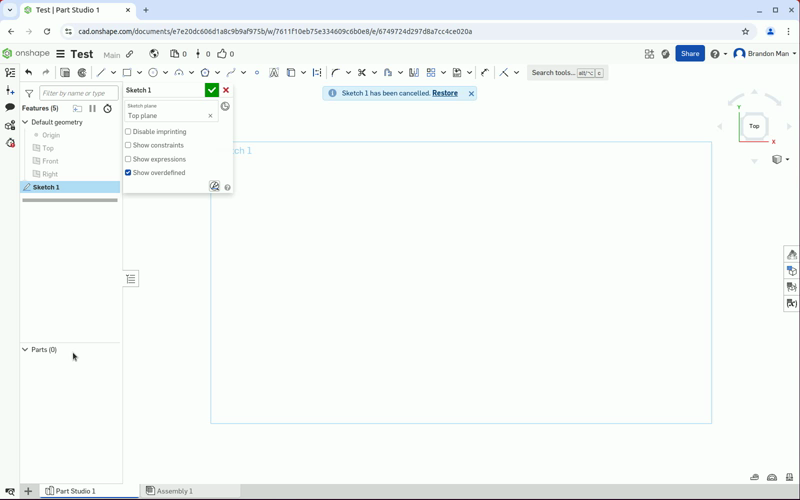
key(y)
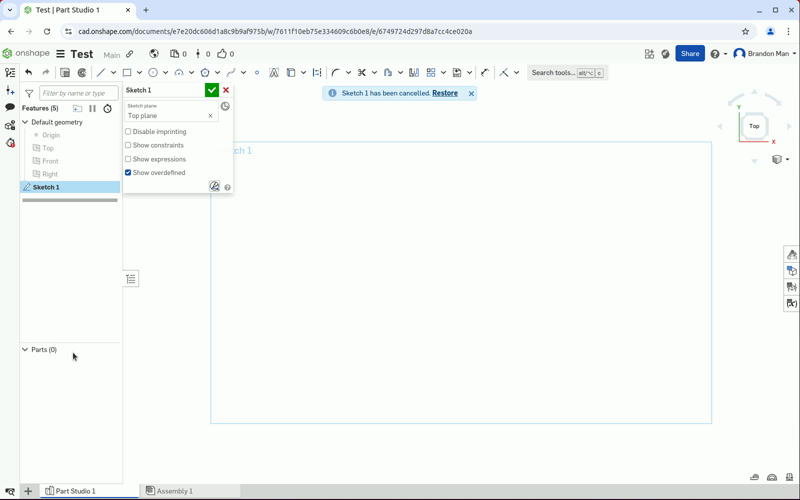
key(l)
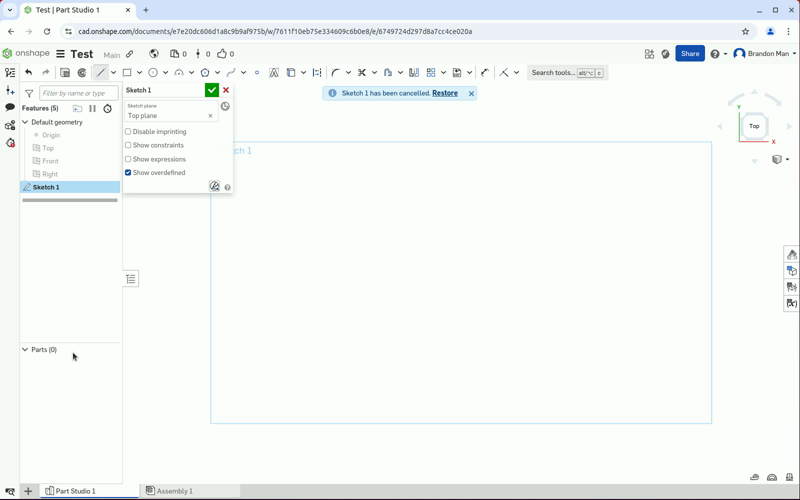
key_down(shift)
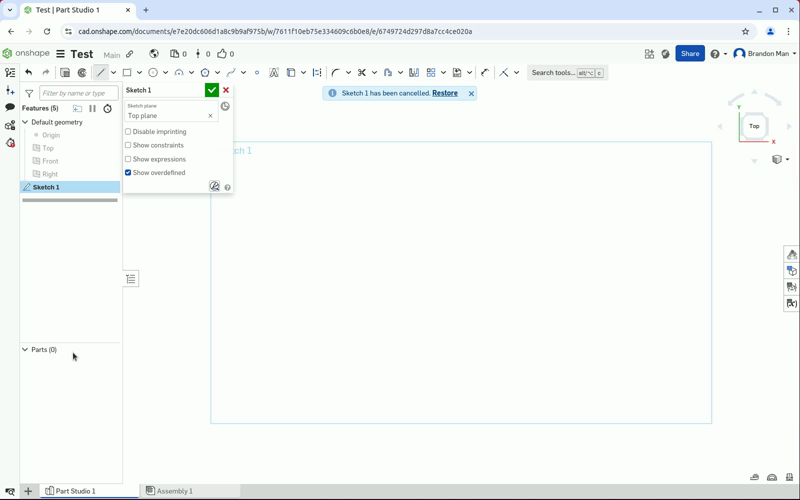
mouse_move(348, 312)
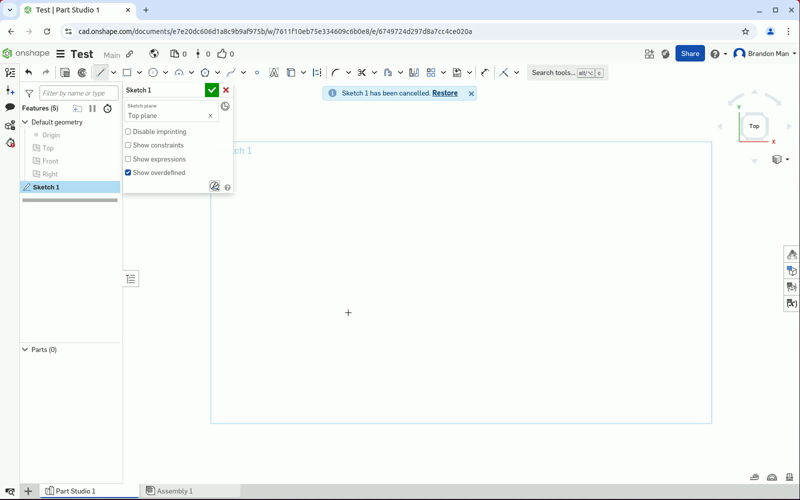
click(348, 312)
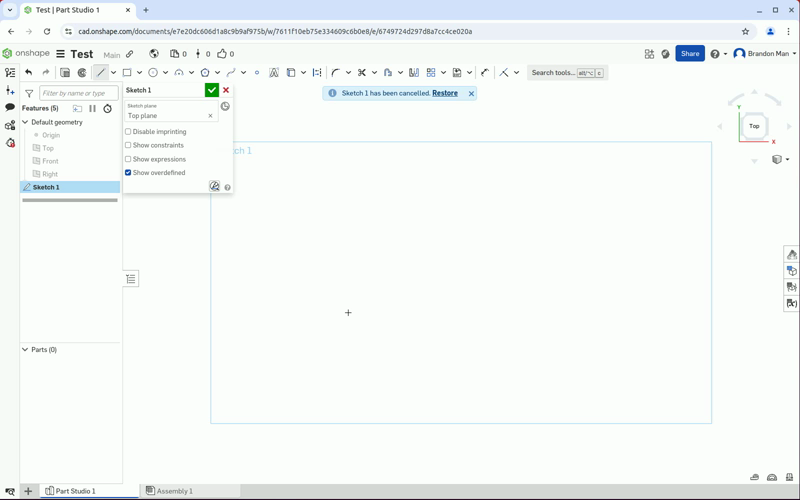
key_up(shift)
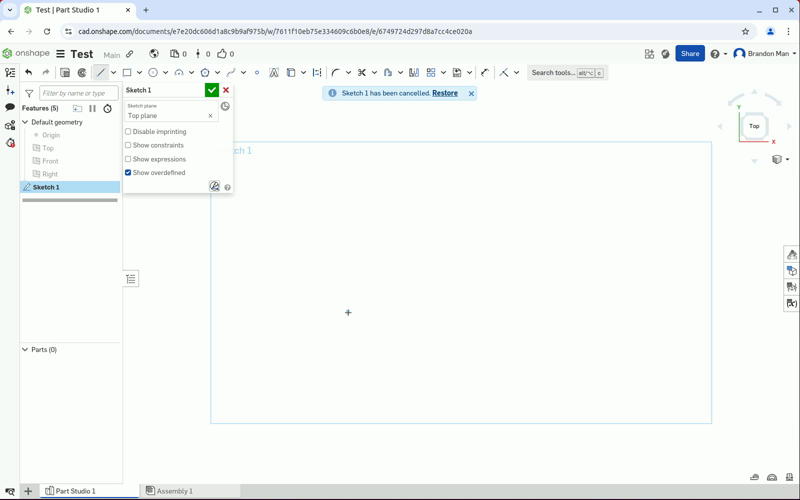
key_down(shift)
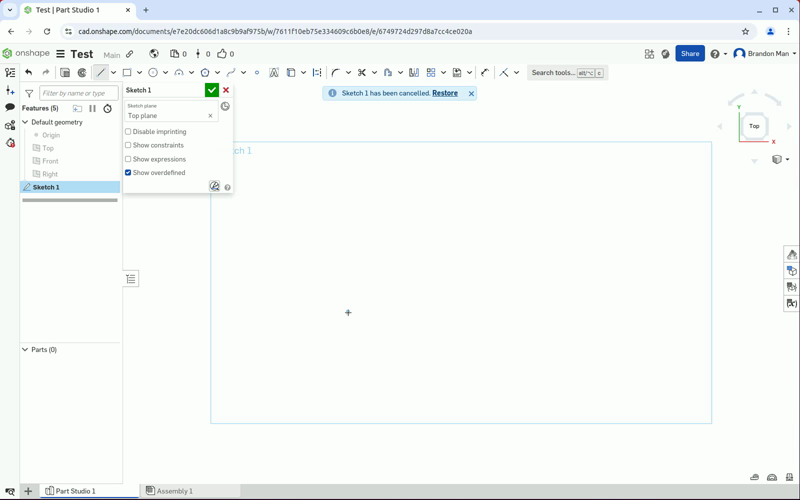
mouse_move(427, 312)
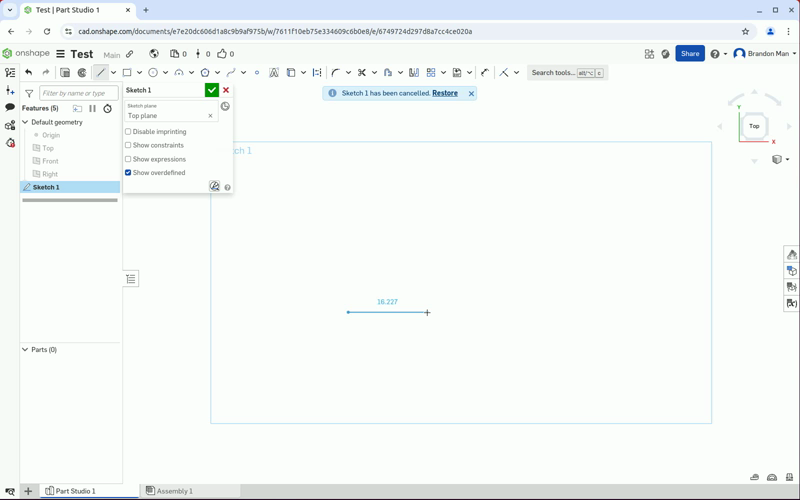
click(427, 312)
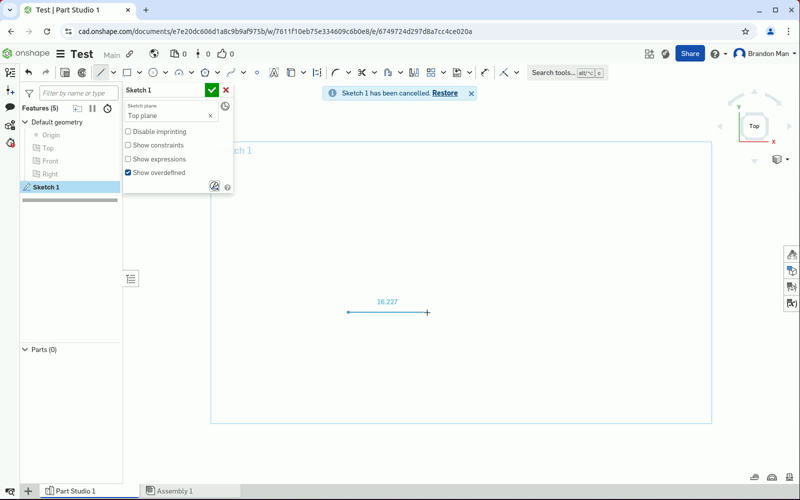
key_up(shift)
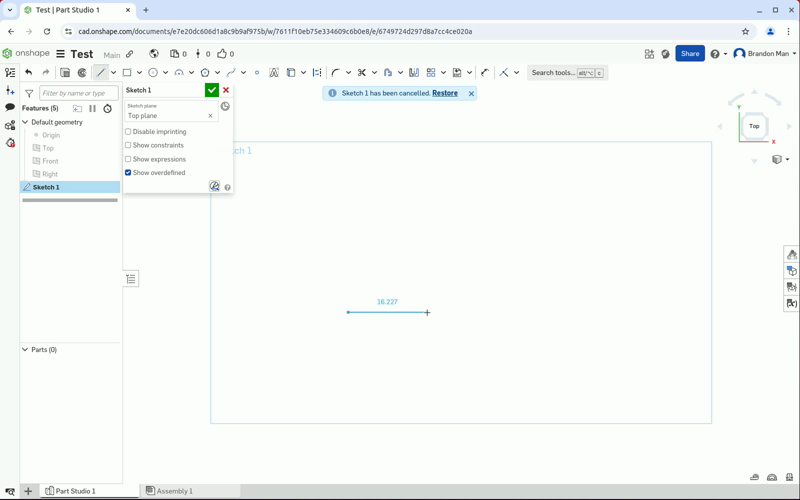
key(esc)
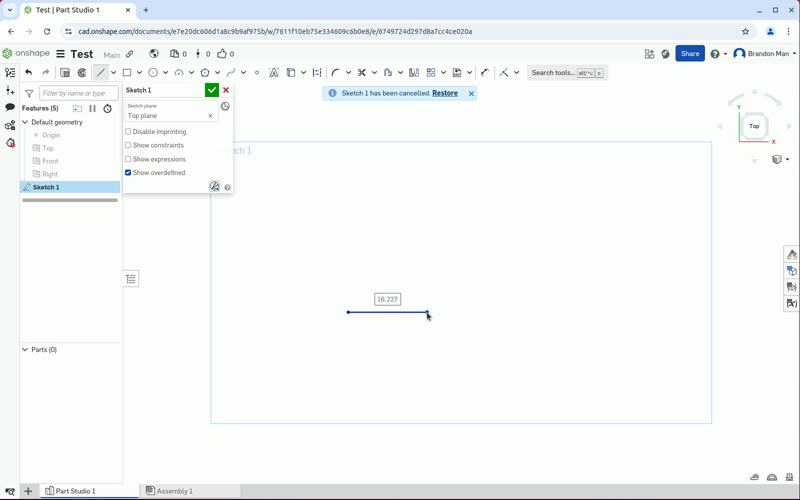
key(a)
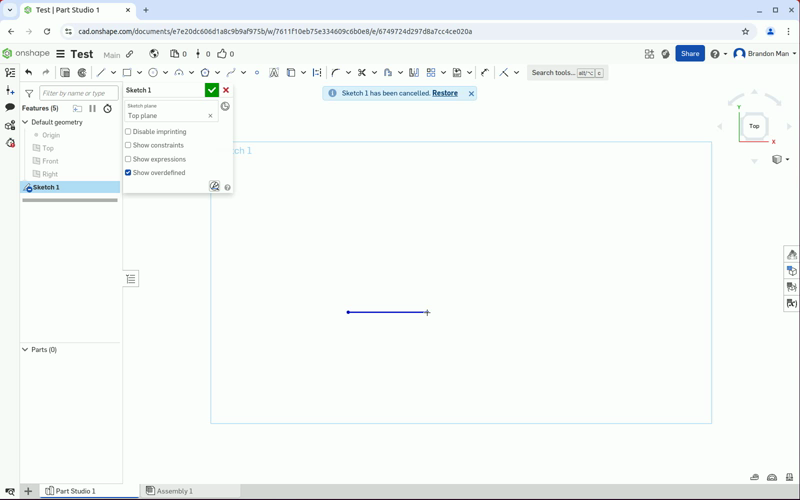
mouse_move(427, 312)
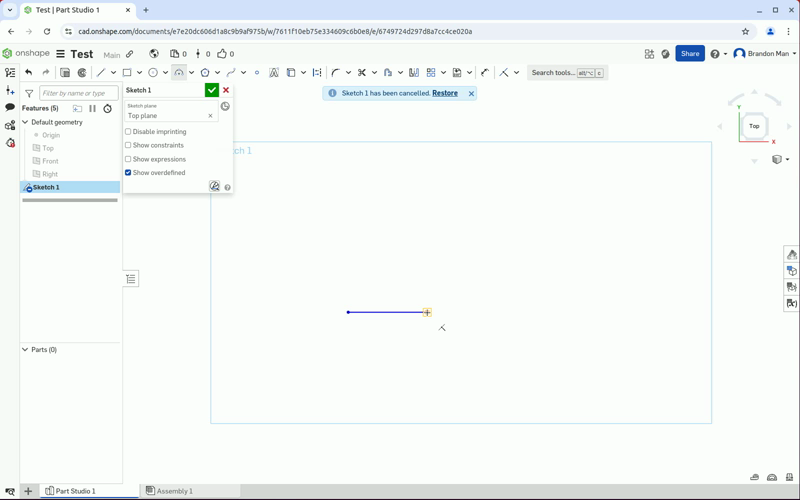
click(427, 312)
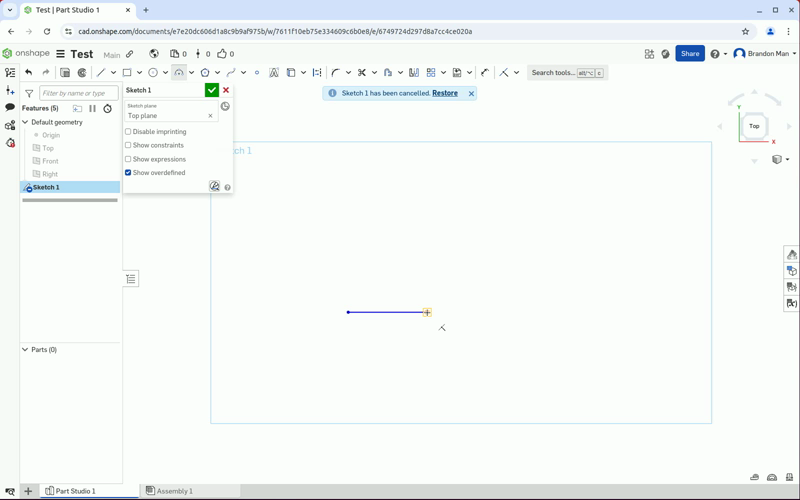
key_down(shift)
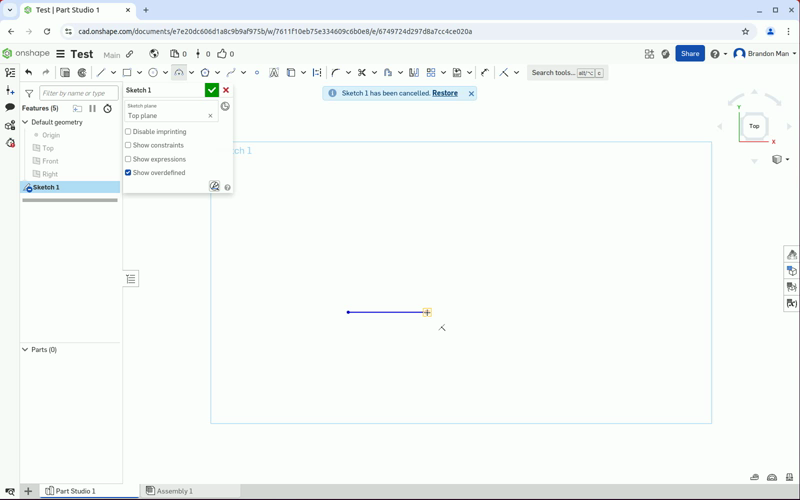
mouse_move(427, 255)
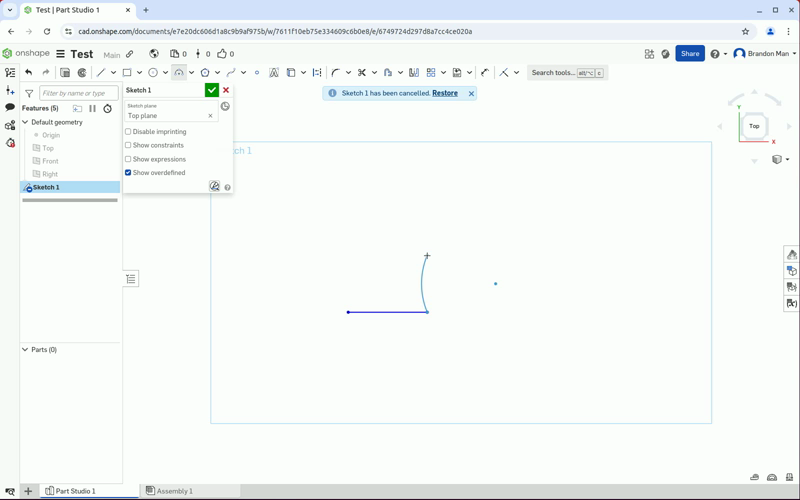
click(427, 255)
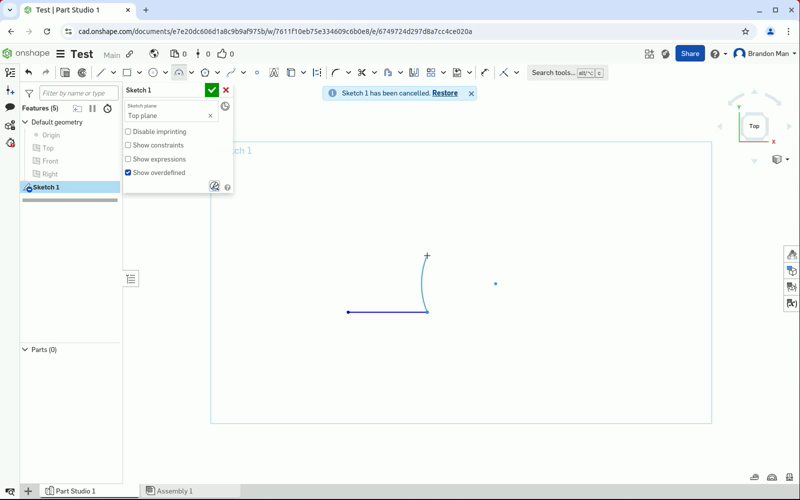
mouse_move(416, 283)
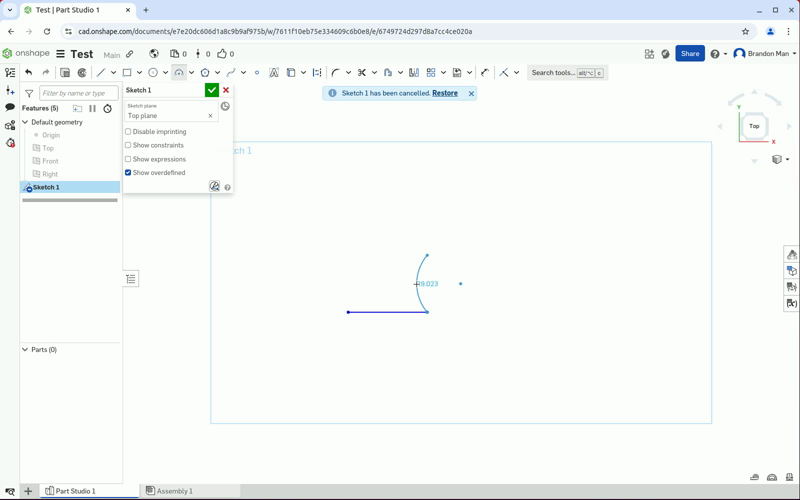
click(416, 283)
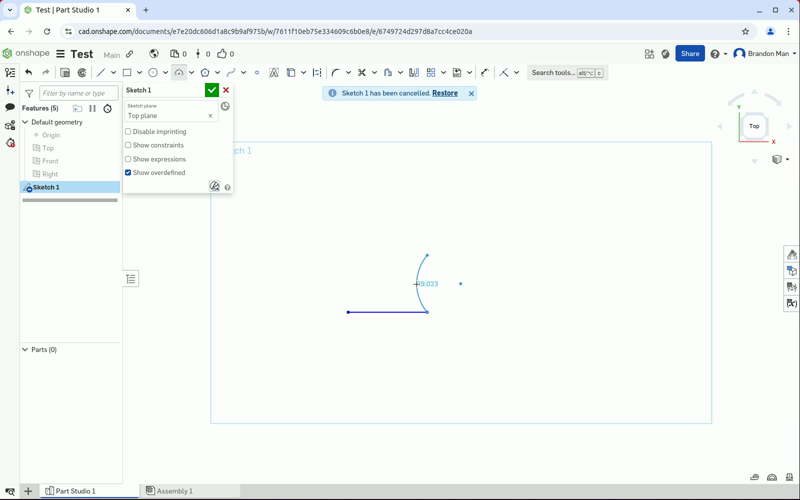
key_up(shift)
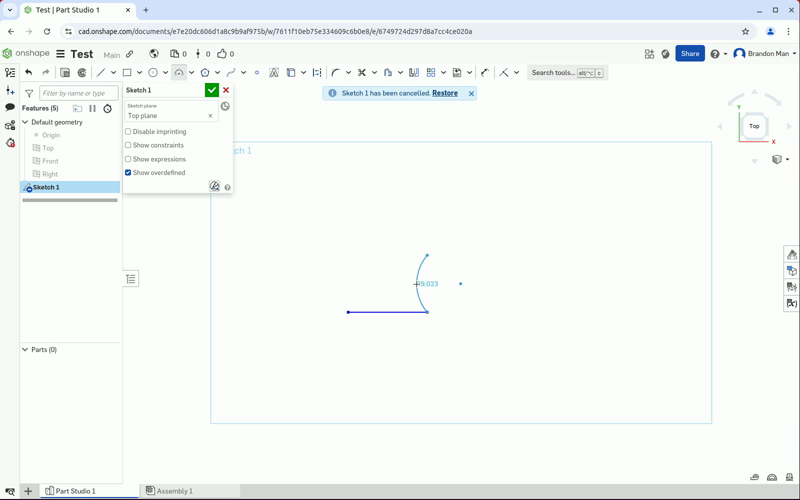
key(esc)
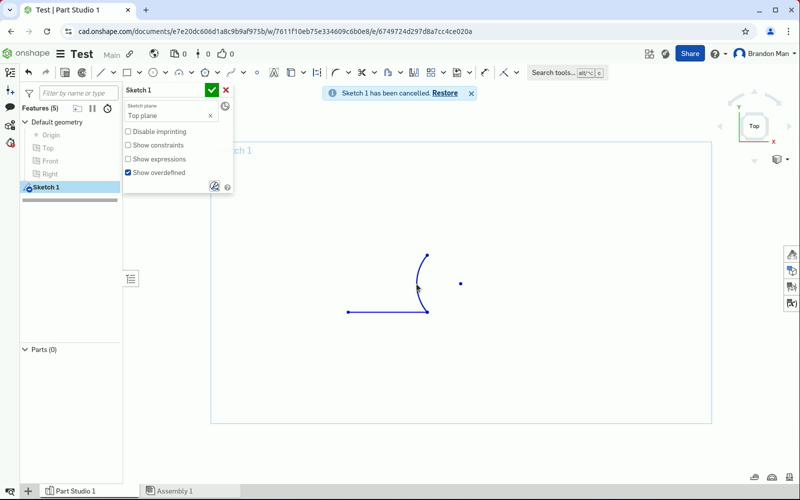
key(l)
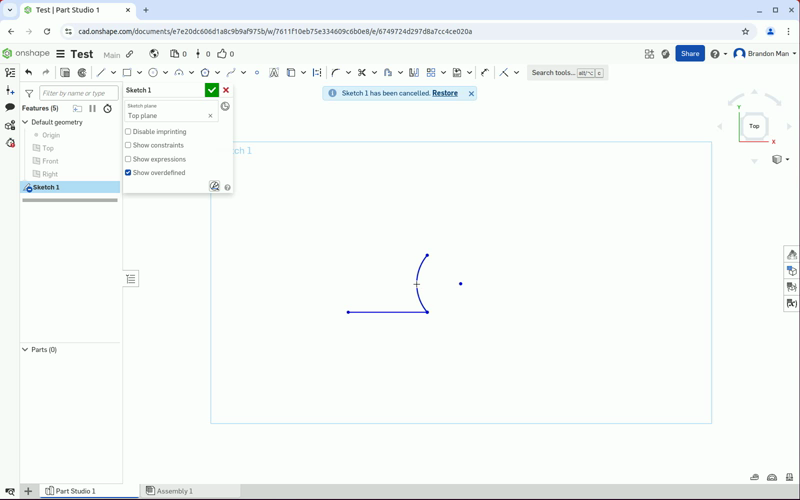
mouse_move(427, 255)
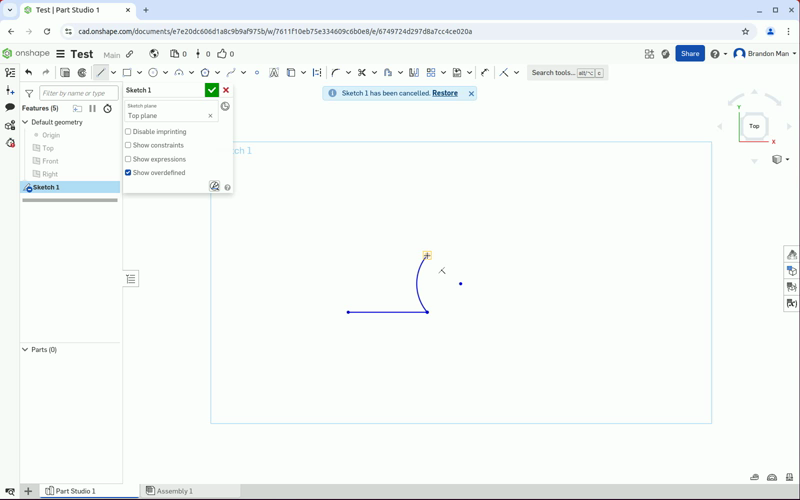
click(427, 255)
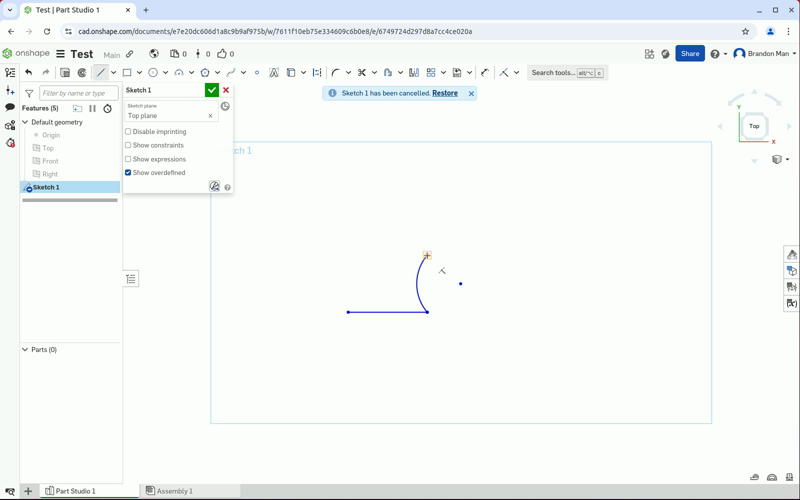
key_down(shift)
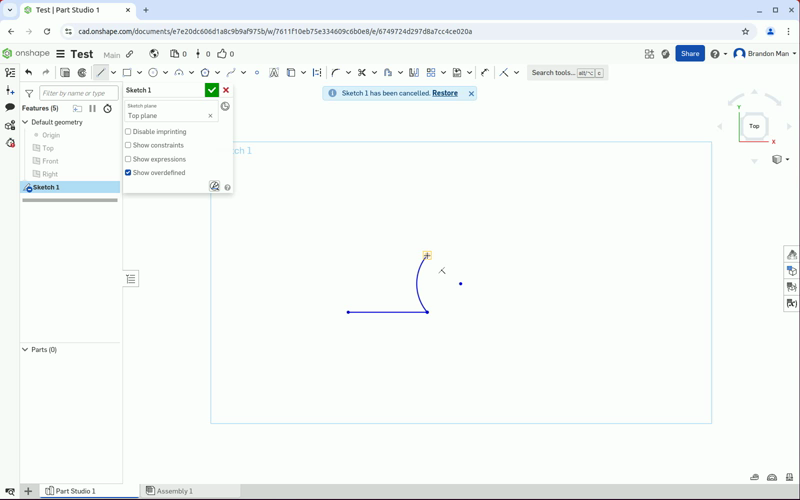
mouse_move(348, 255)
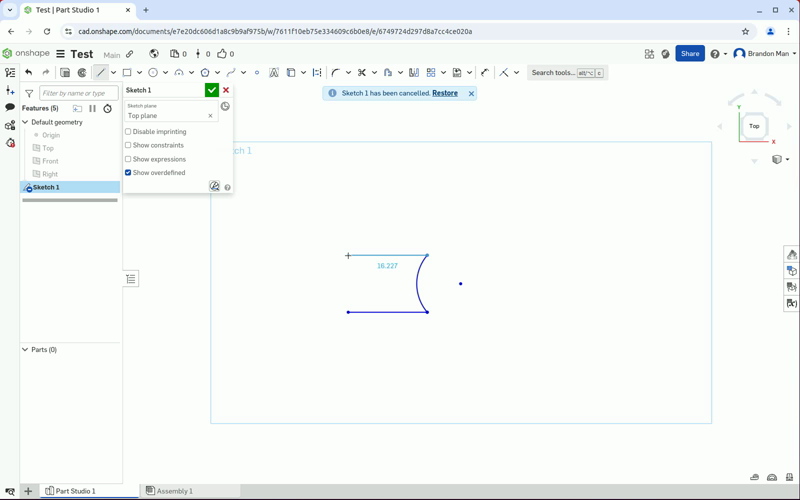
click(348, 255)
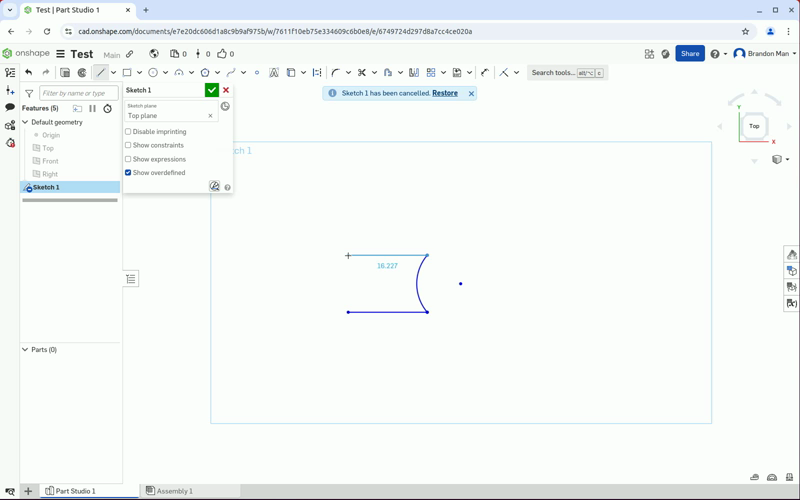
key_up(shift)
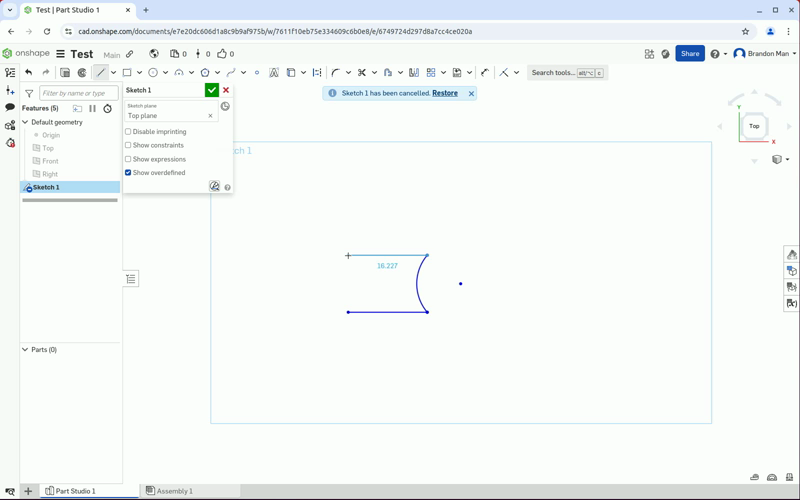
mouse_move(378, 255)
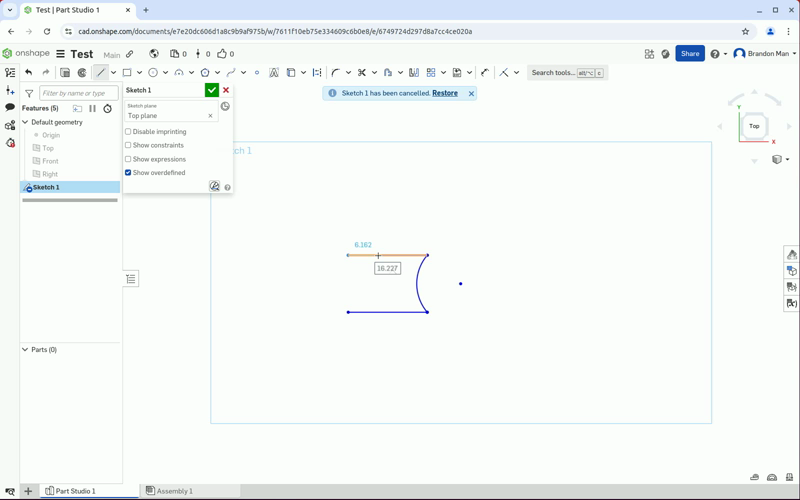
key_down(shift)
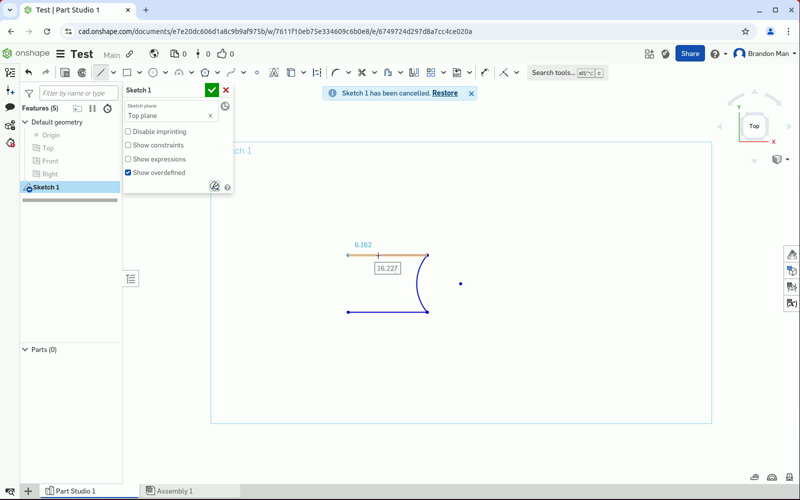
mouse_move(348, 312)
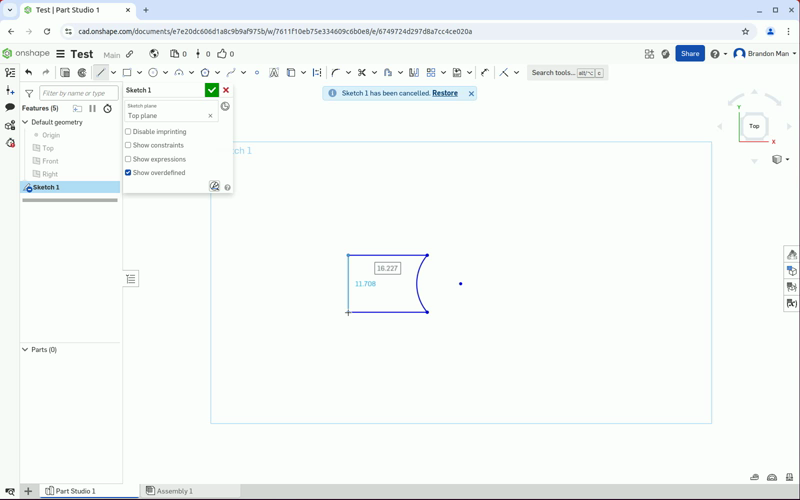
key_up(shift)
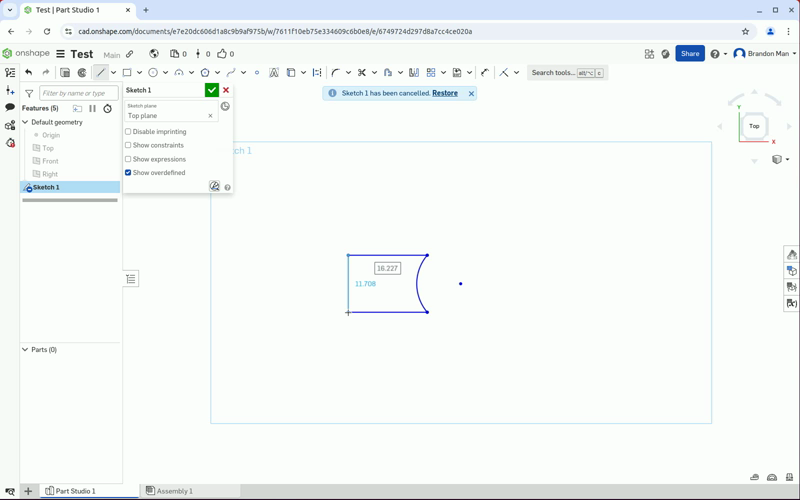
click(348, 312)
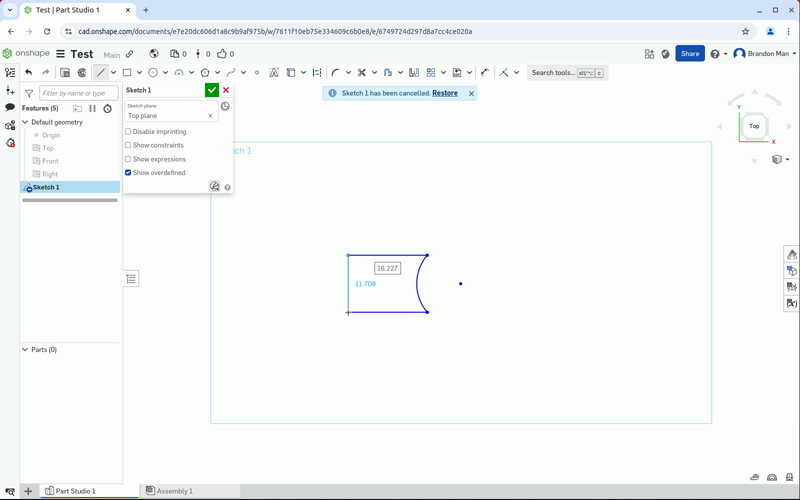
key(esc)
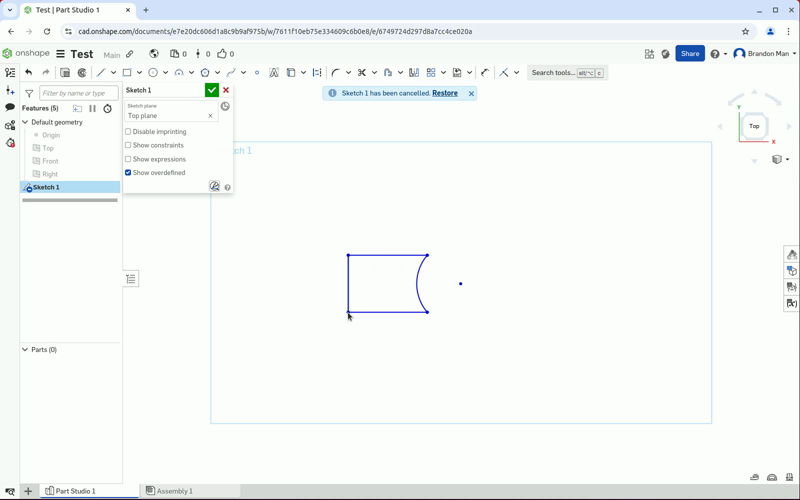
mouse_move(415, 269)
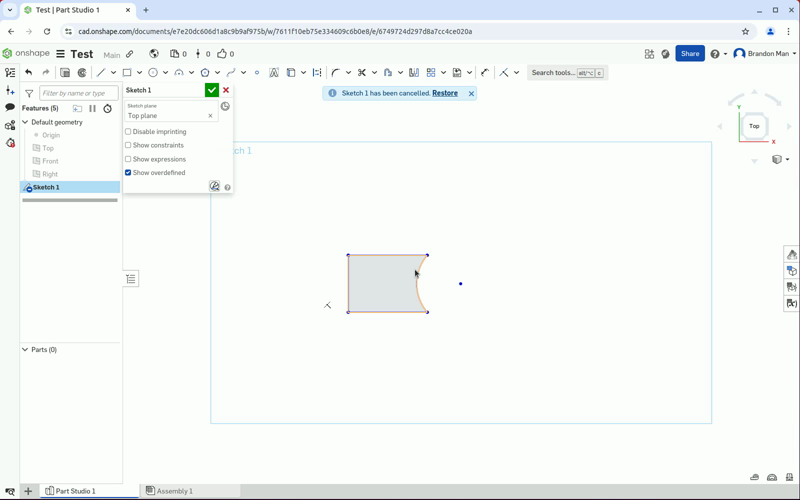
click(415, 269)
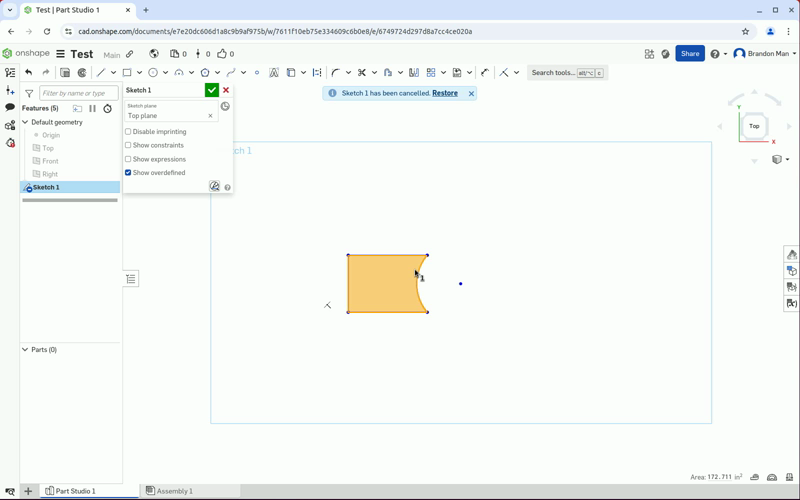
mouse_move(73, 352)
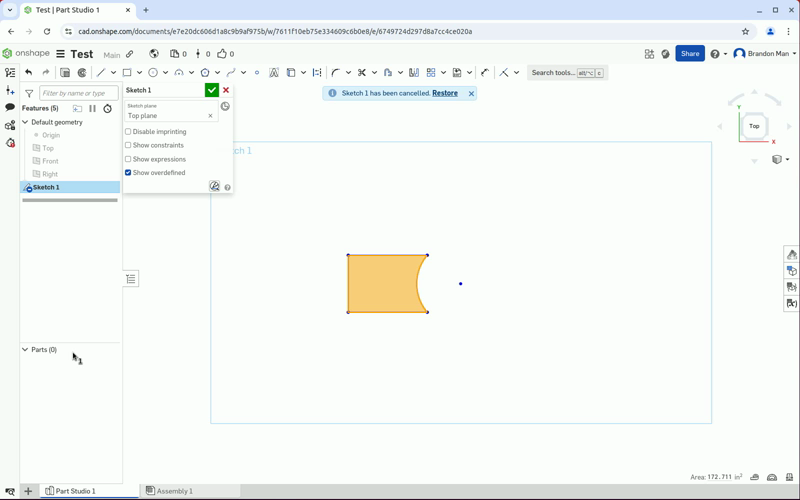
key(shift+y)
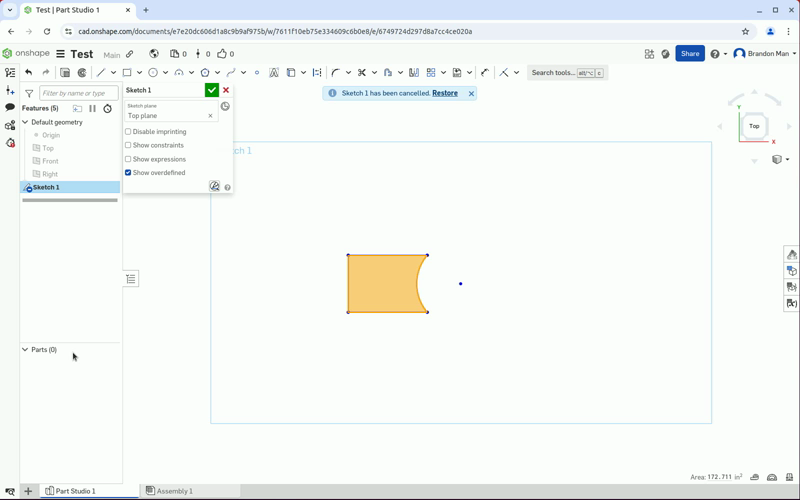
key(shift+e)
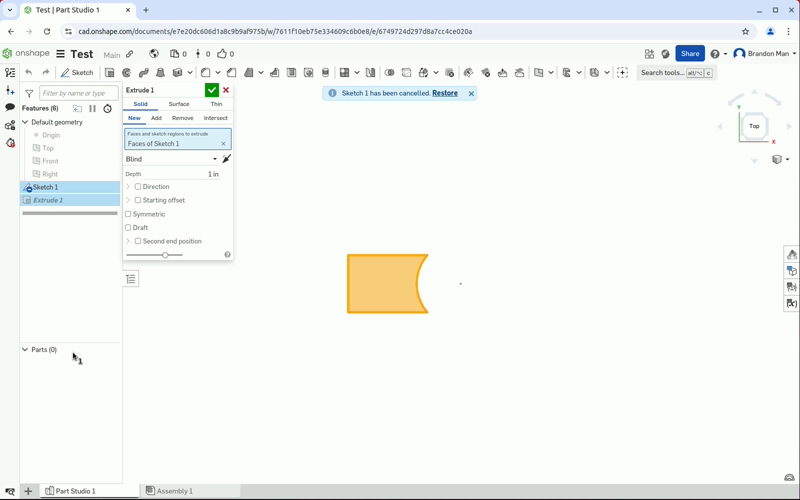
mouse_move(143, 106)
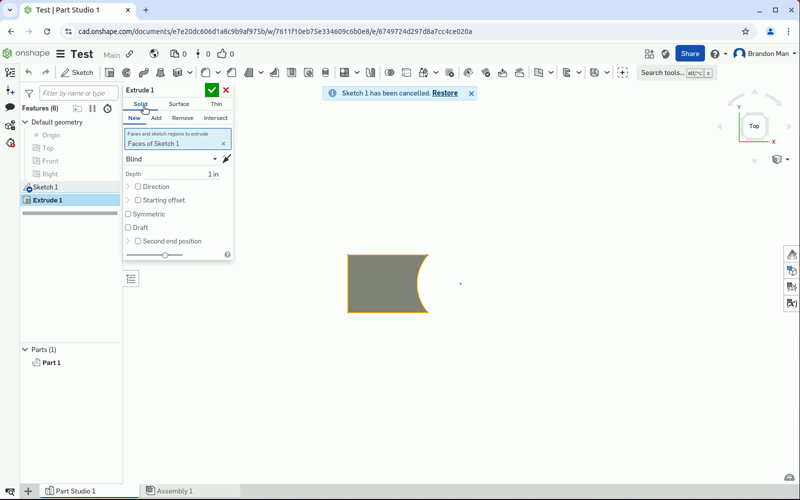
click(143, 106)
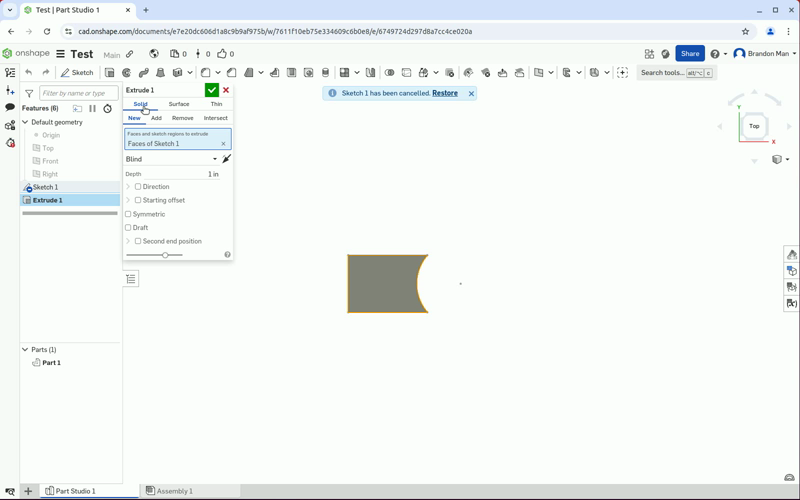
mouse_move(137, 120)
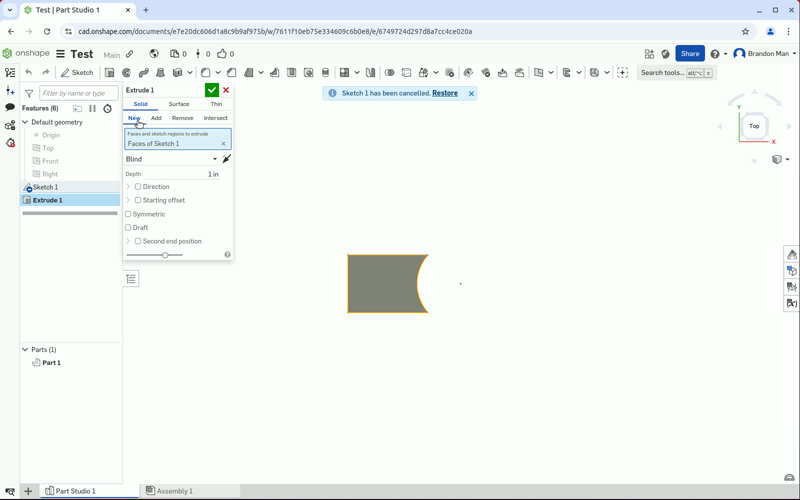
click(137, 120)
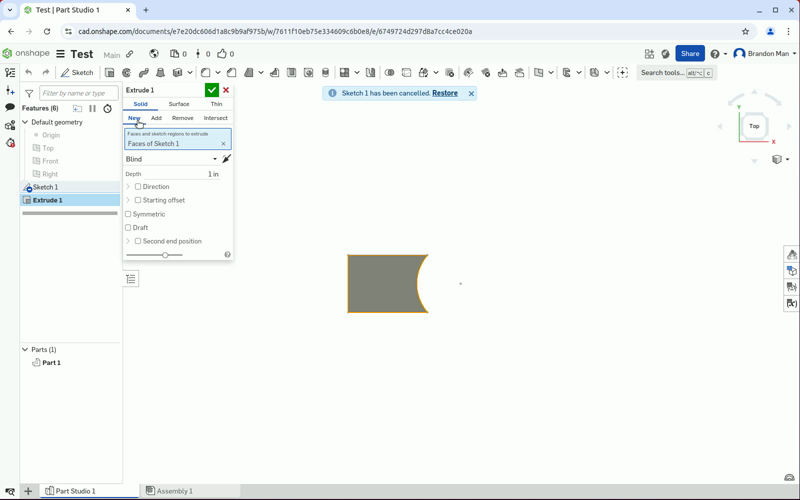
key(tab, 4)
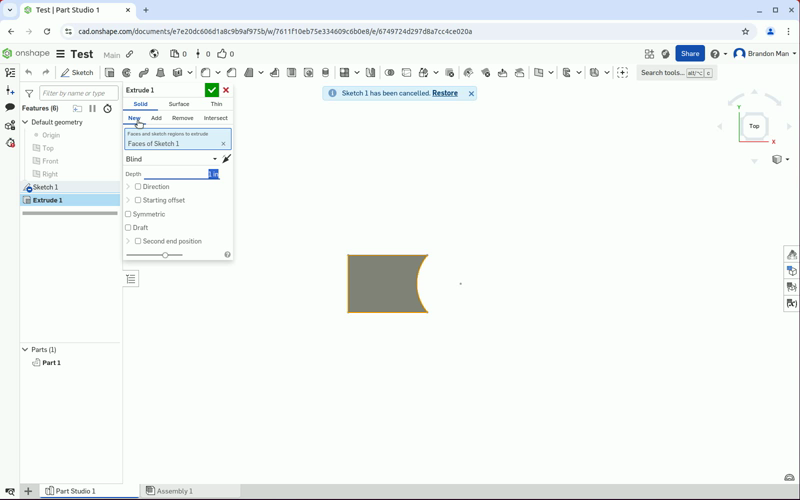
text(2.648)
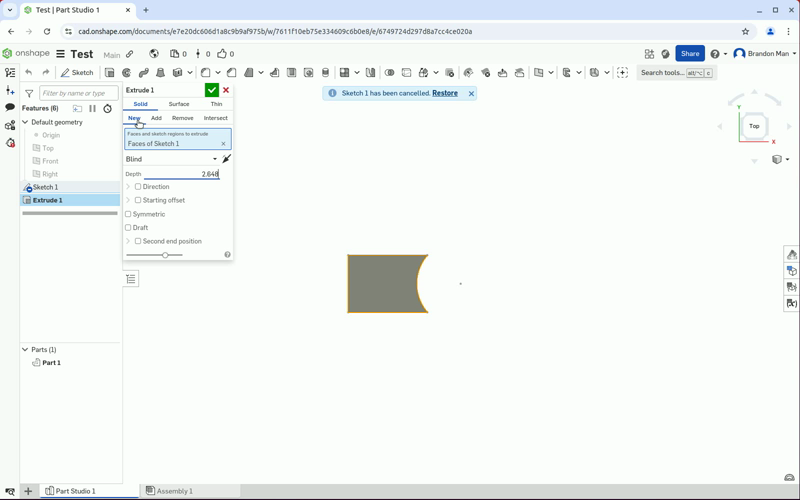
key(enter)
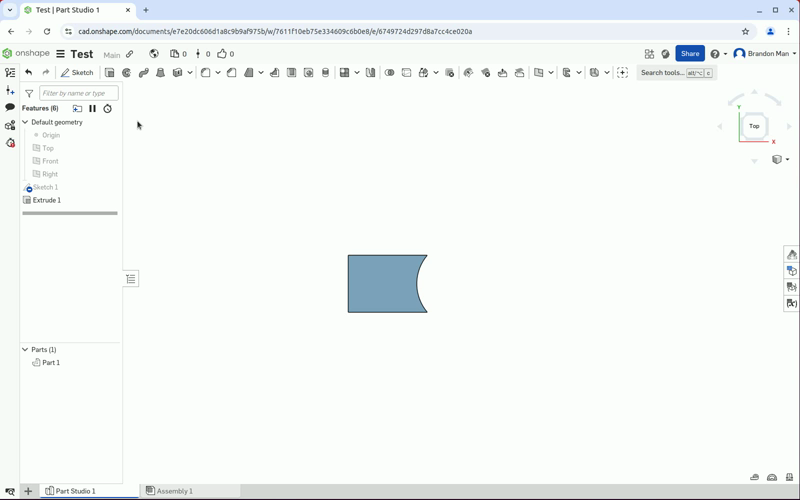
key(shift+h)
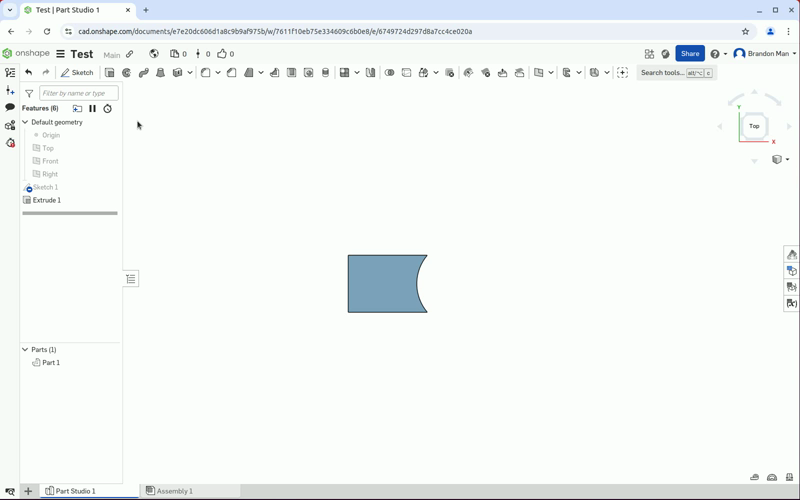
key(shift+h)
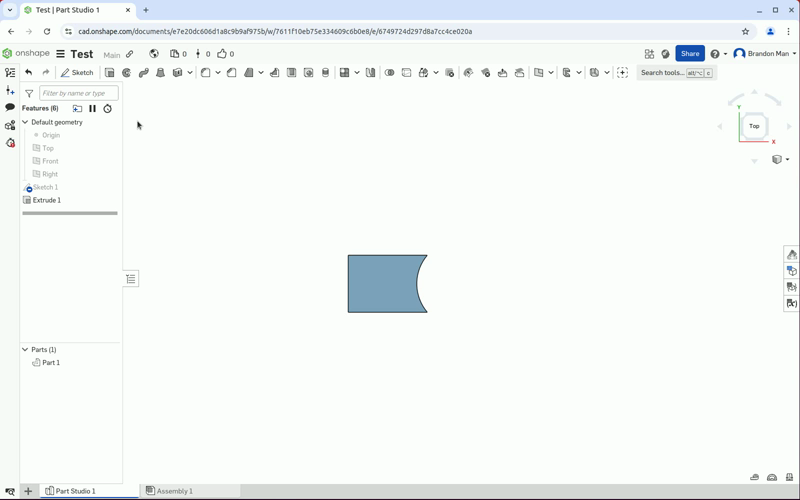
mouse_move(73, 189)
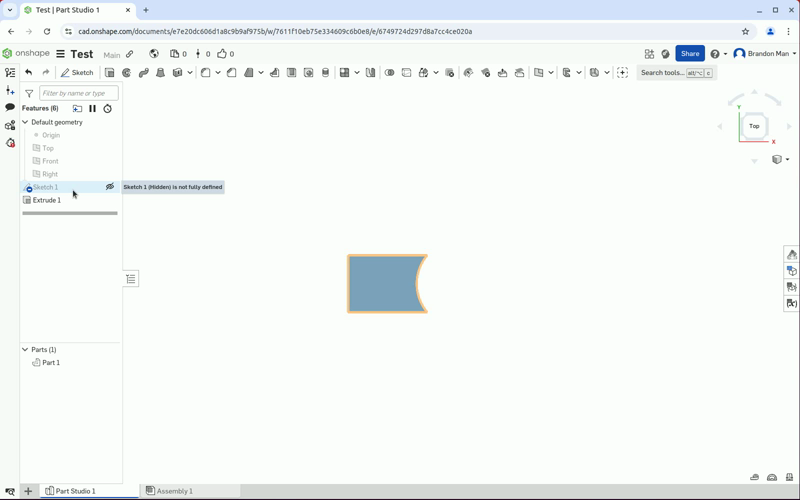
click(73, 189)
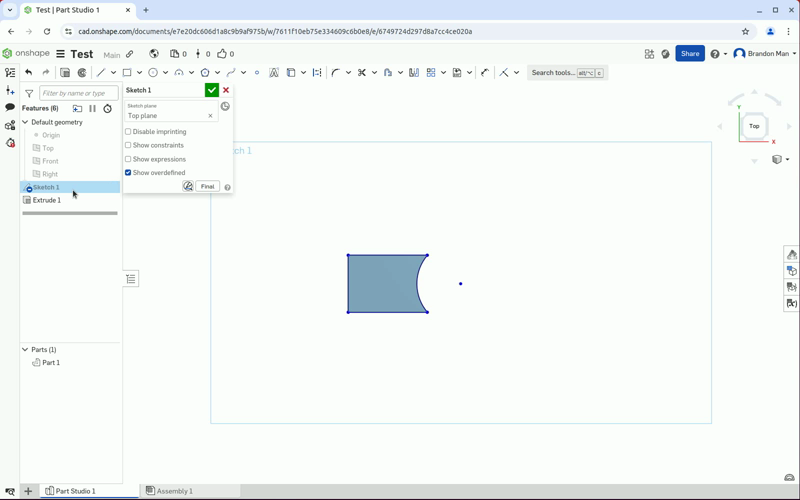
mouse_move(229, 92)
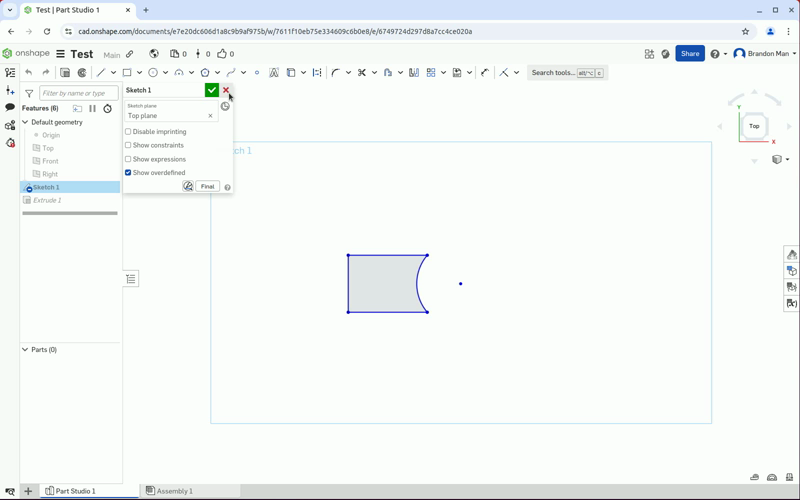
click(229, 92)
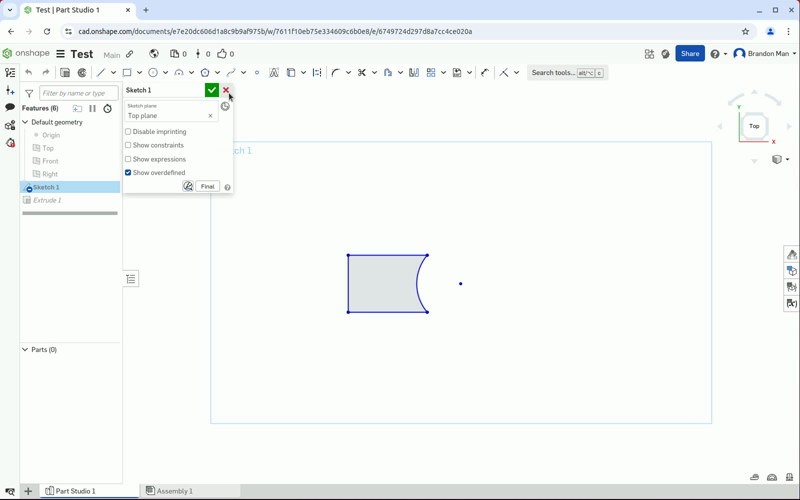
key(shift+s)
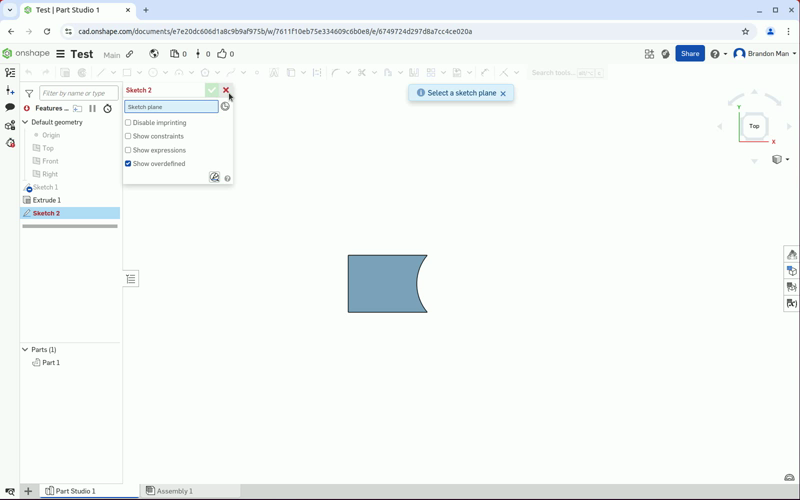
mouse_move(73, 150)
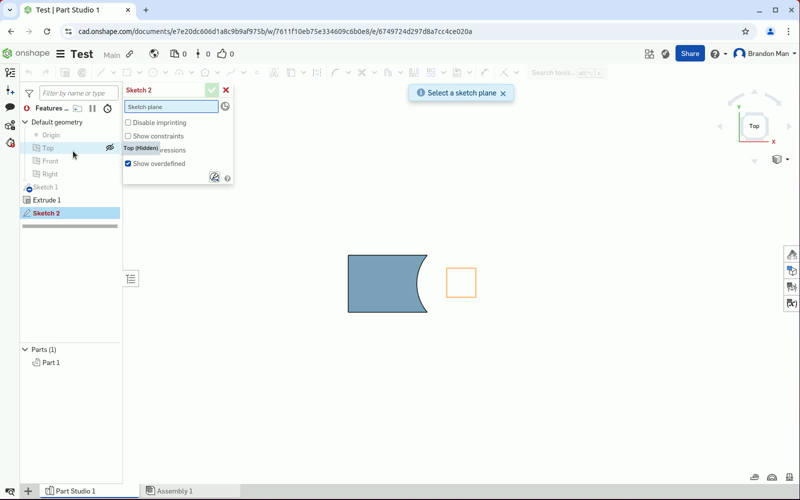
click(73, 150)
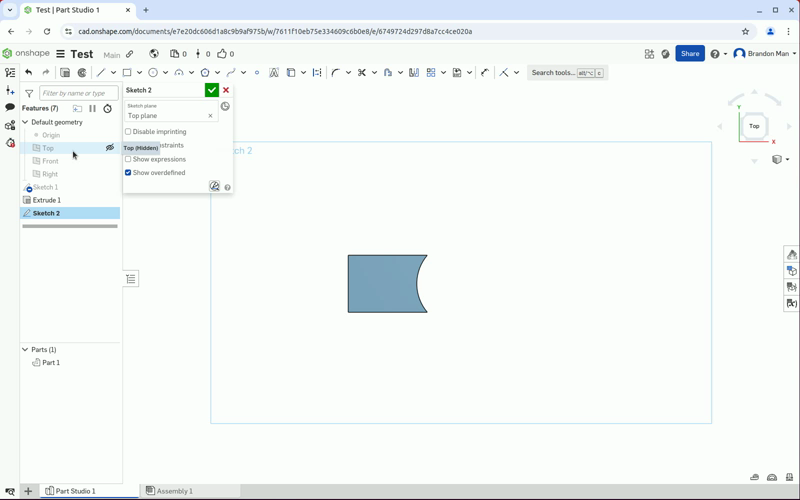
mouse_move(73, 352)
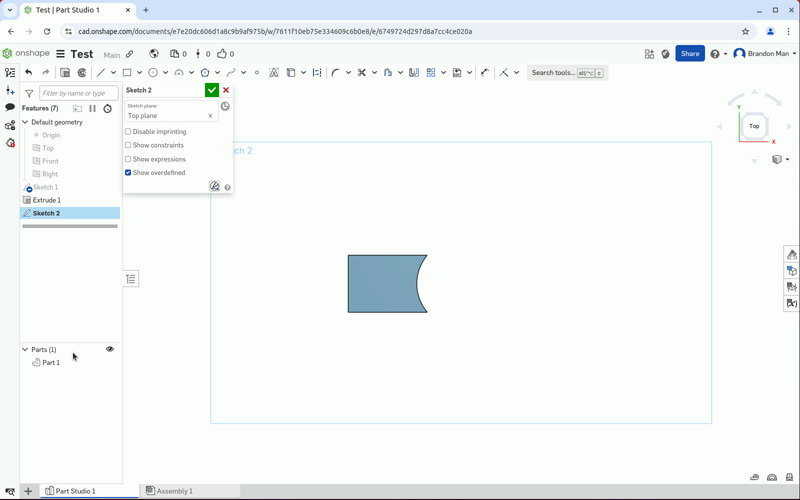
key(y)
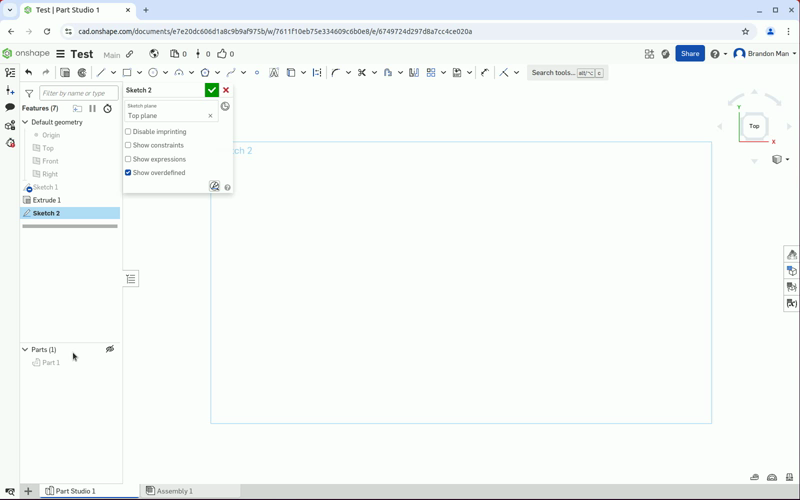
key(c)
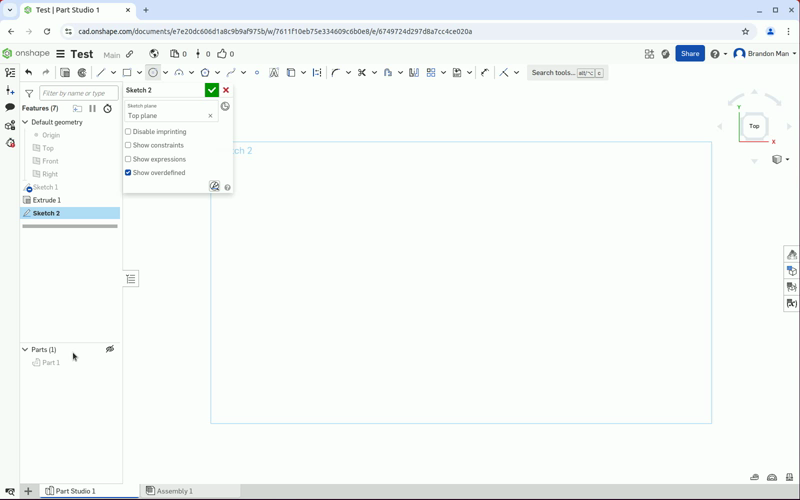
key_down(shift)
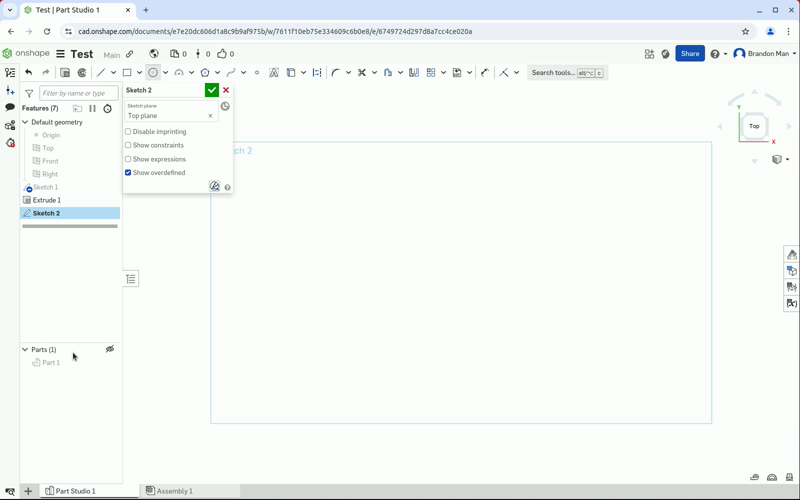
mouse_move(460, 282)
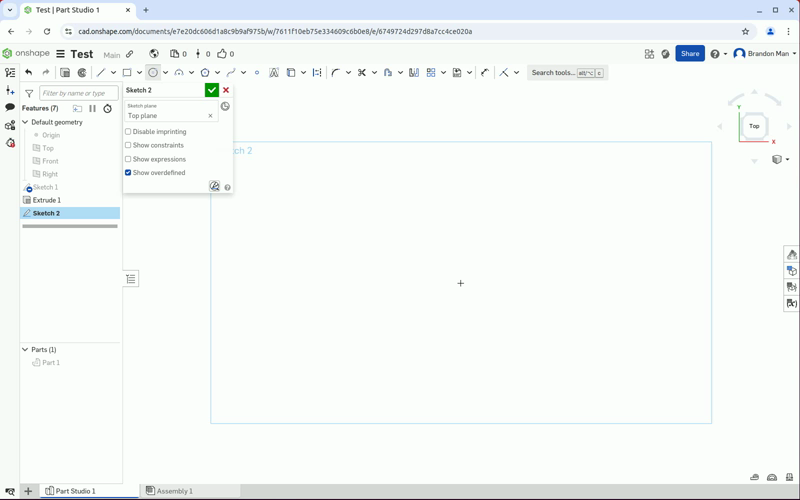
click(460, 282)
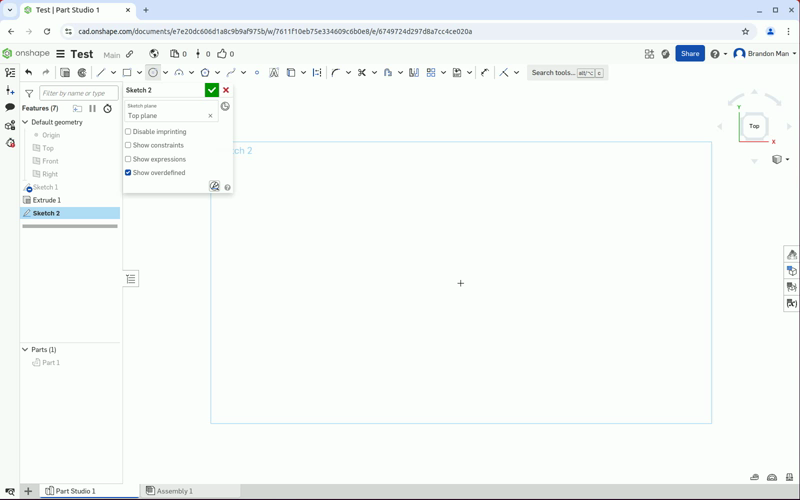
key_up(shift)
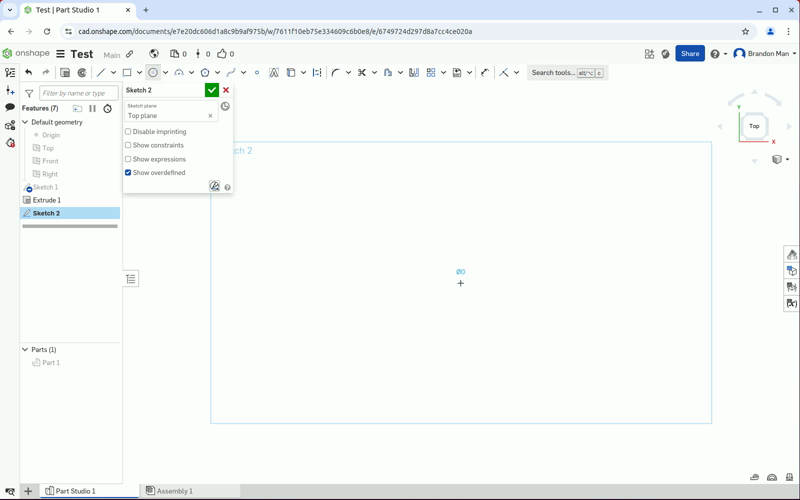
mouse_move(504, 282)
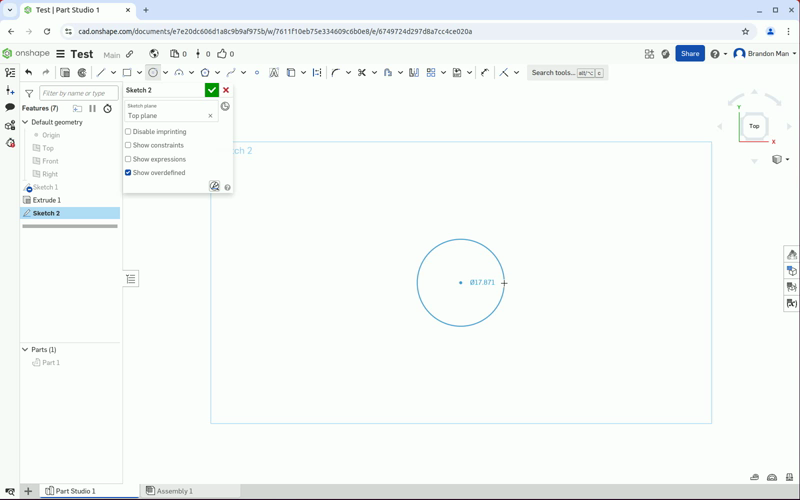
click(504, 282)
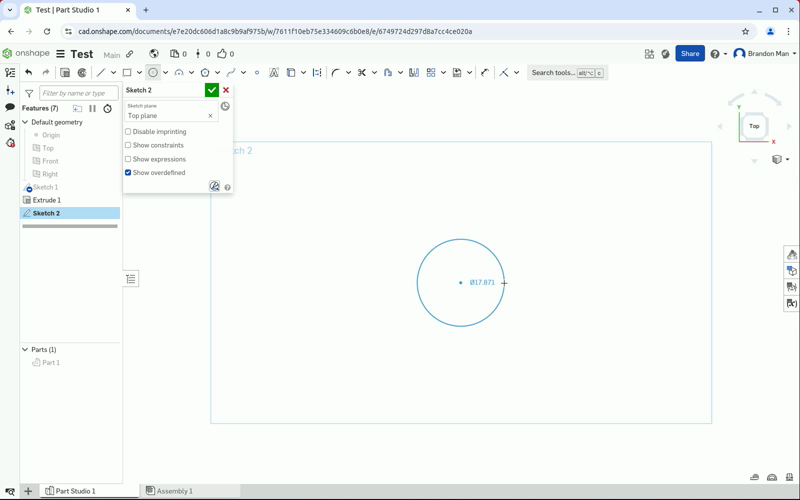
key(esc)
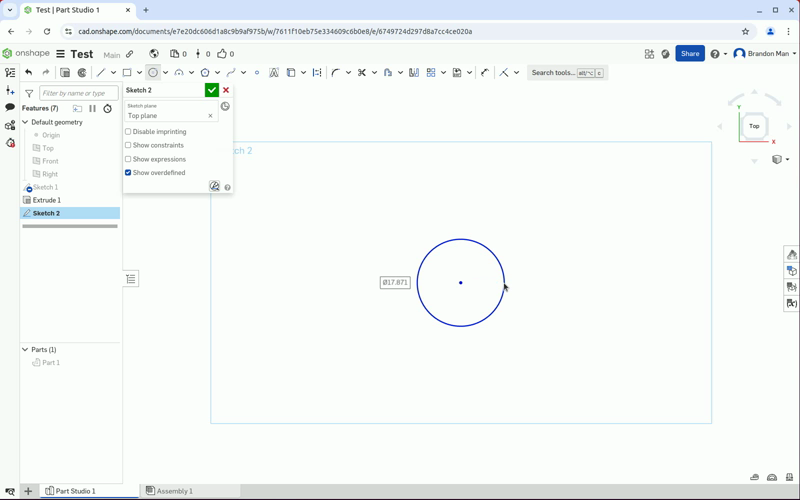
key(c)
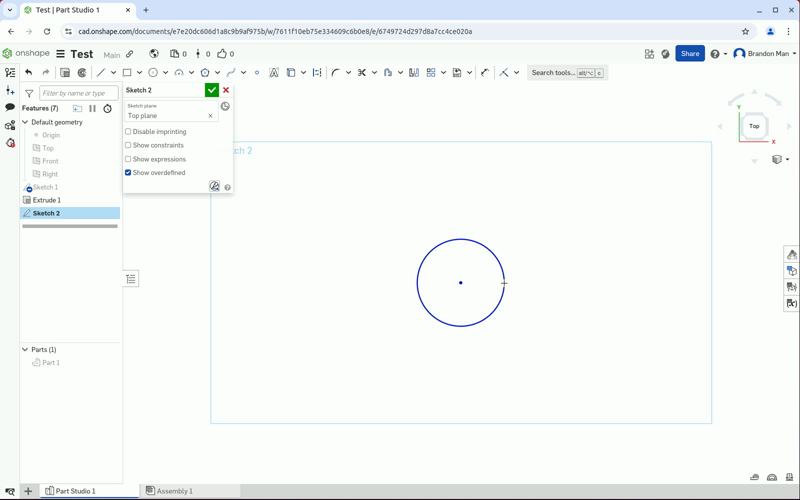
key_down(shift)
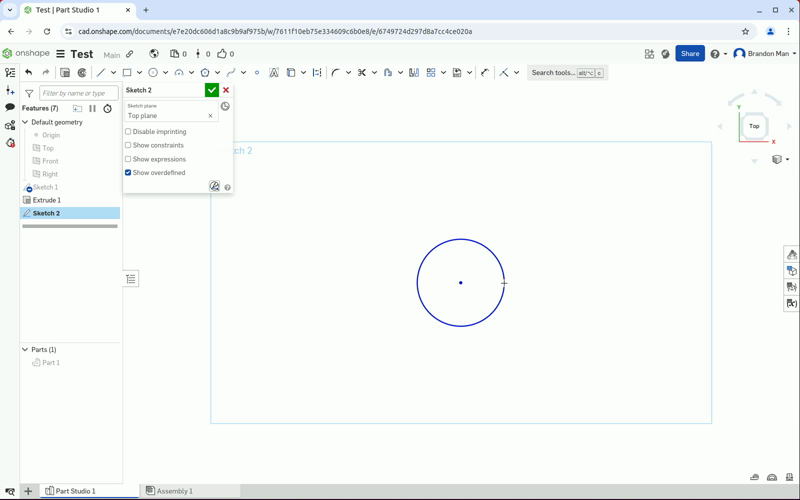
mouse_move(460, 282)
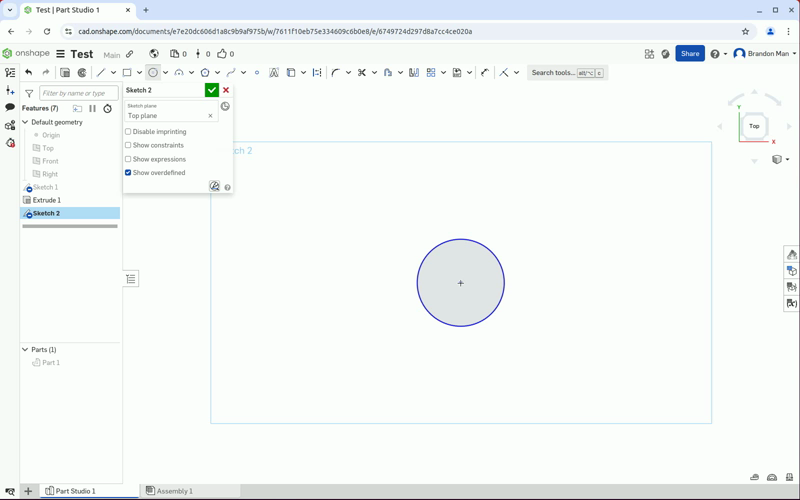
click(460, 282)
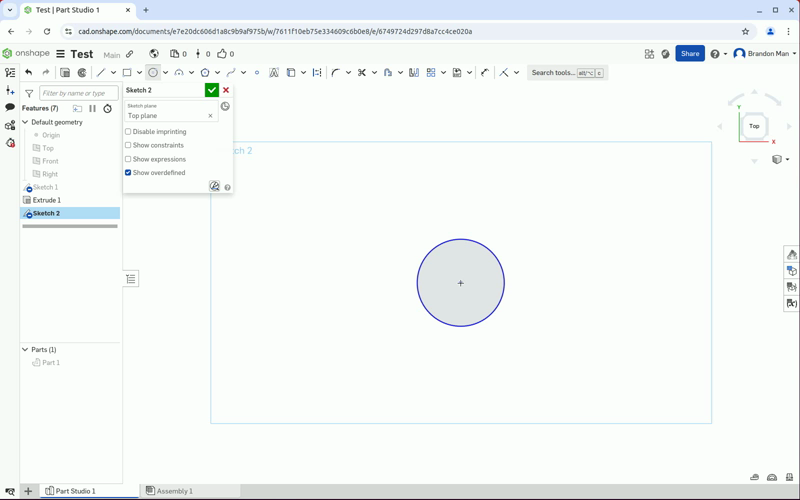
key_up(shift)
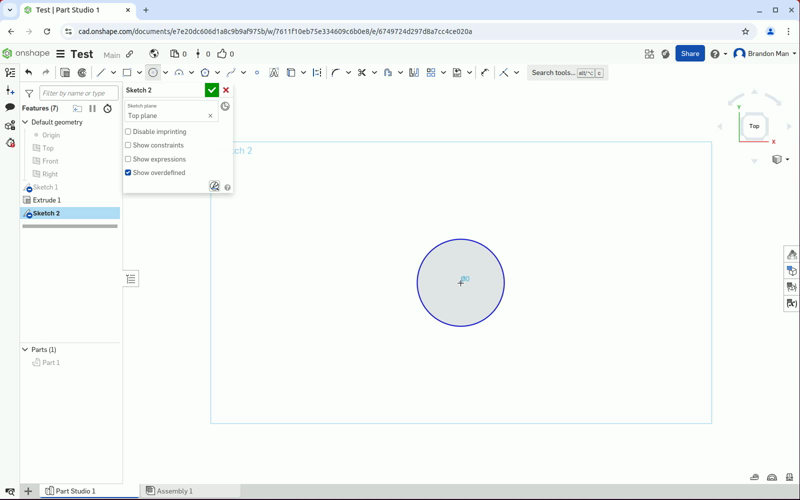
mouse_move(494, 282)
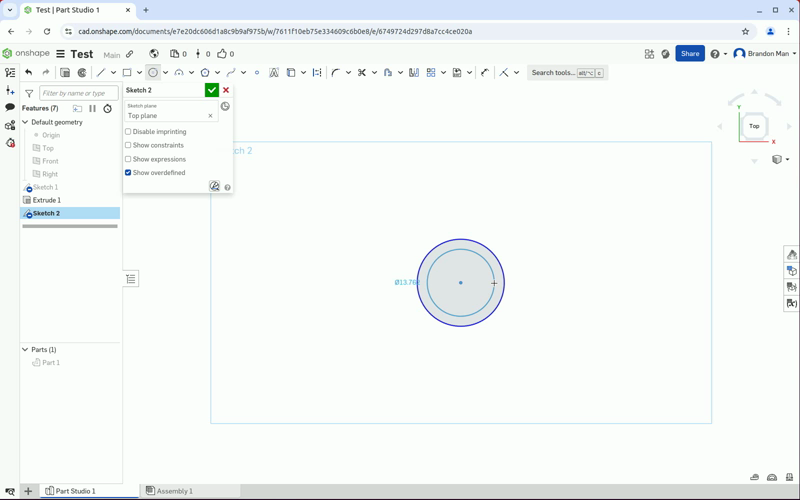
click(494, 282)
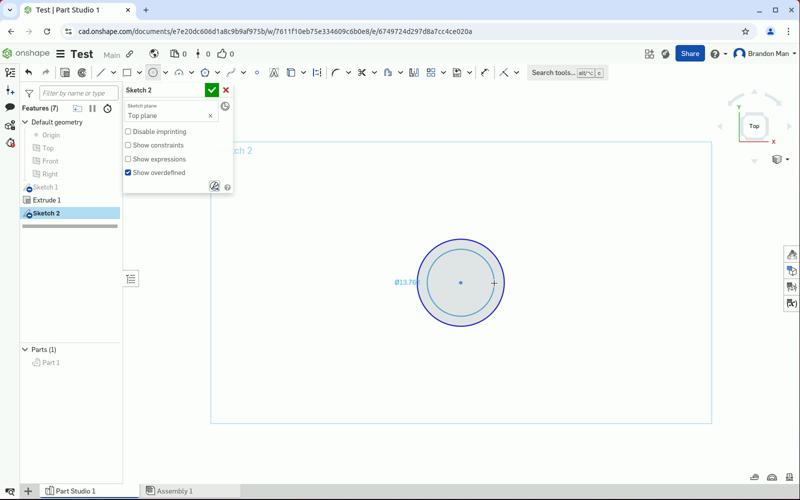
key(esc)
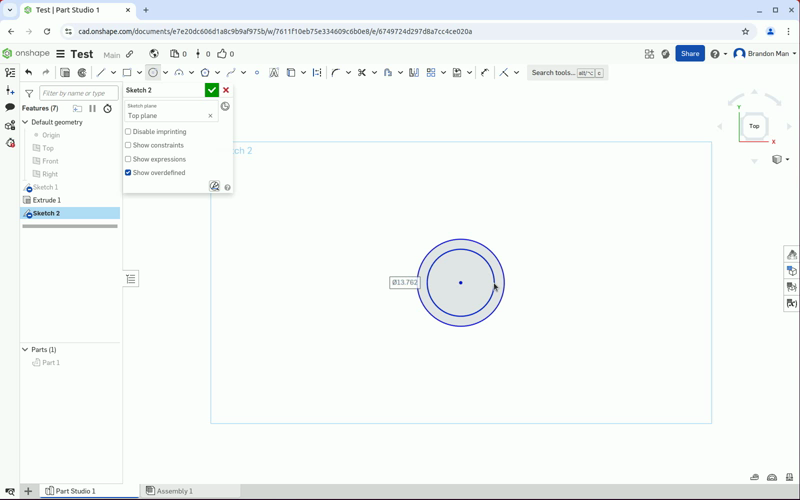
mouse_move(423, 287)
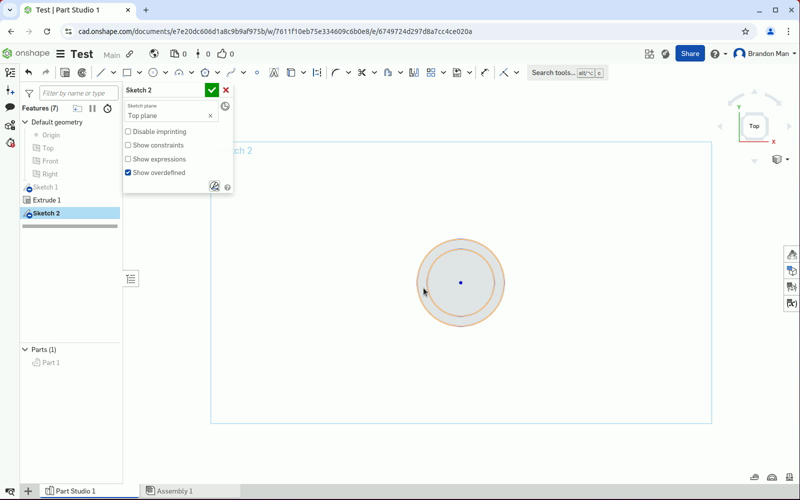
click(423, 287)
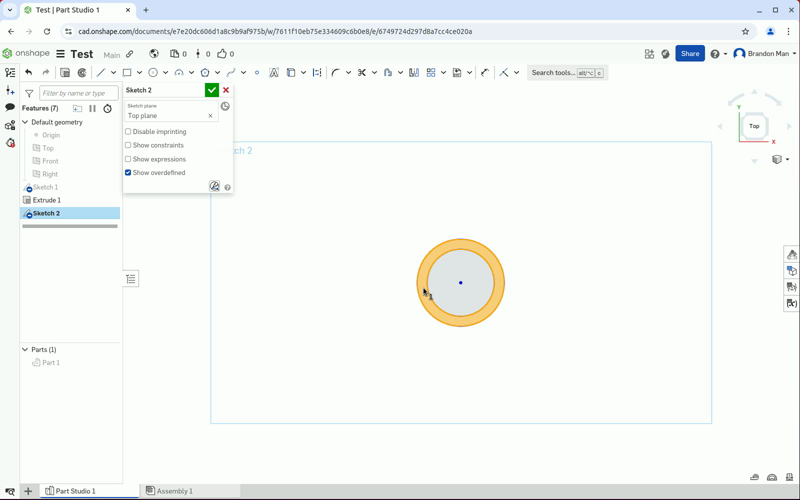
mouse_move(73, 352)
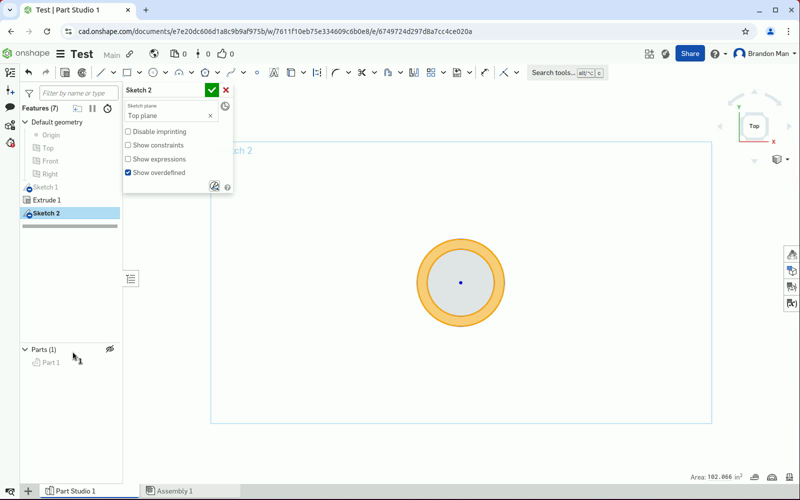
key(shift+y)
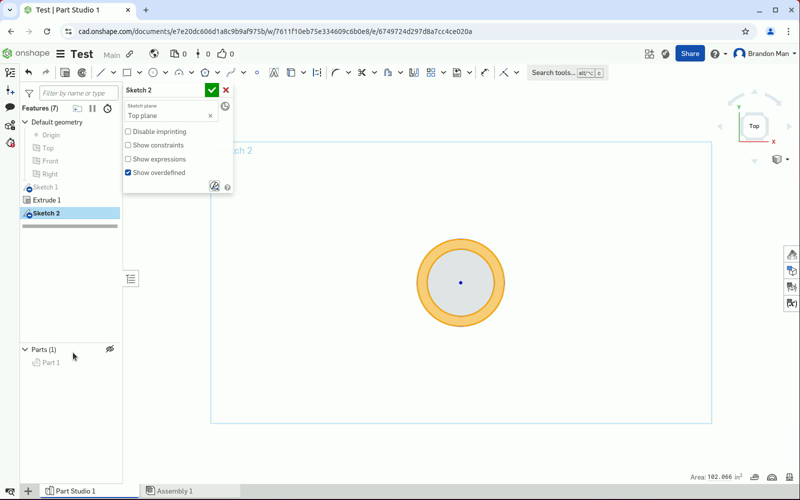
key(shift+e)
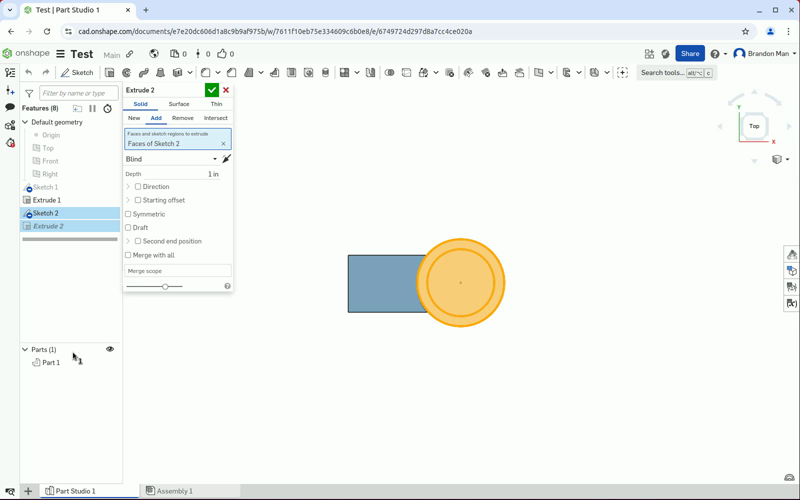
mouse_move(143, 106)
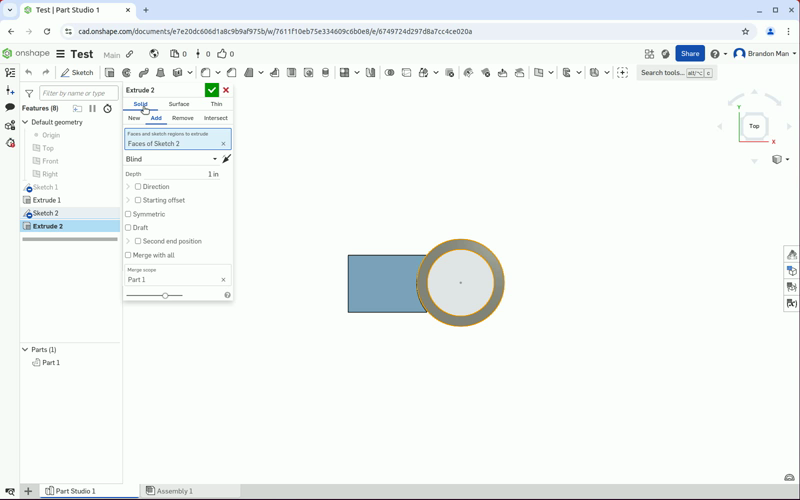
click(143, 106)
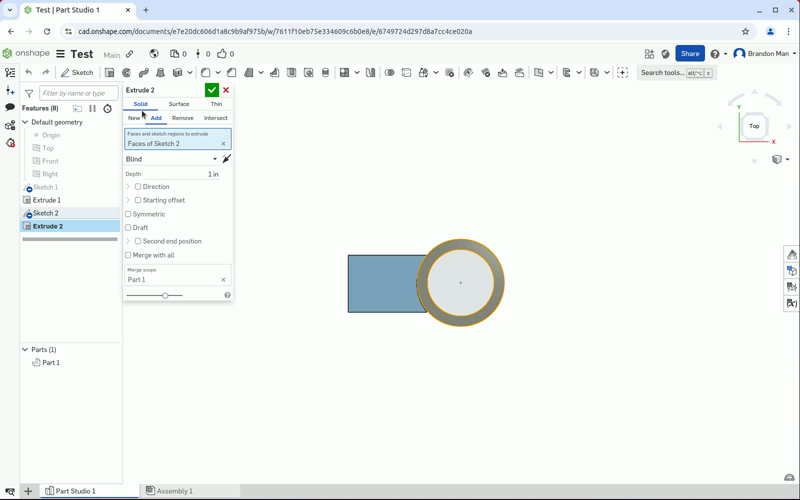
mouse_move(137, 120)
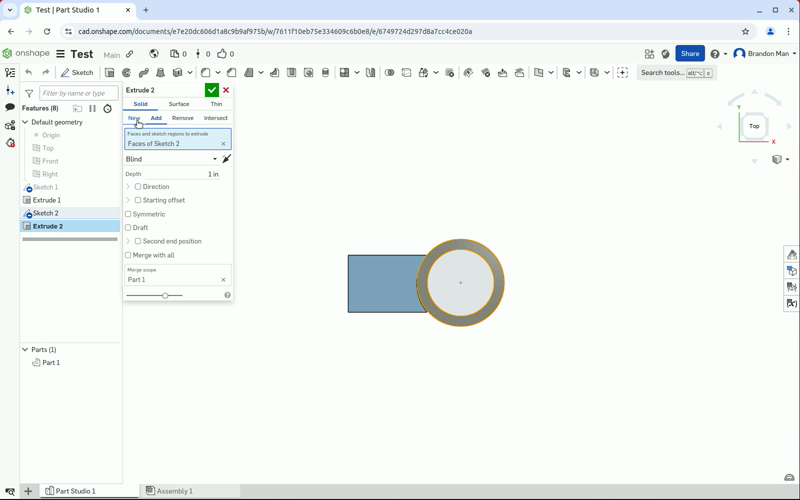
click(137, 120)
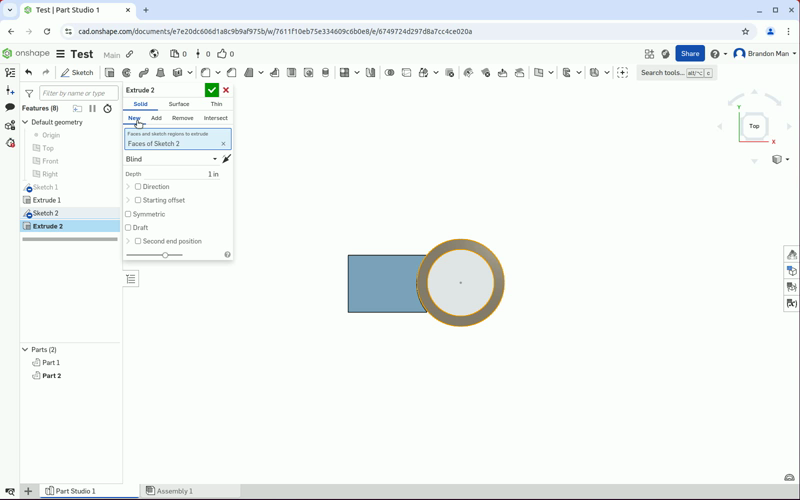
key(tab, 4)
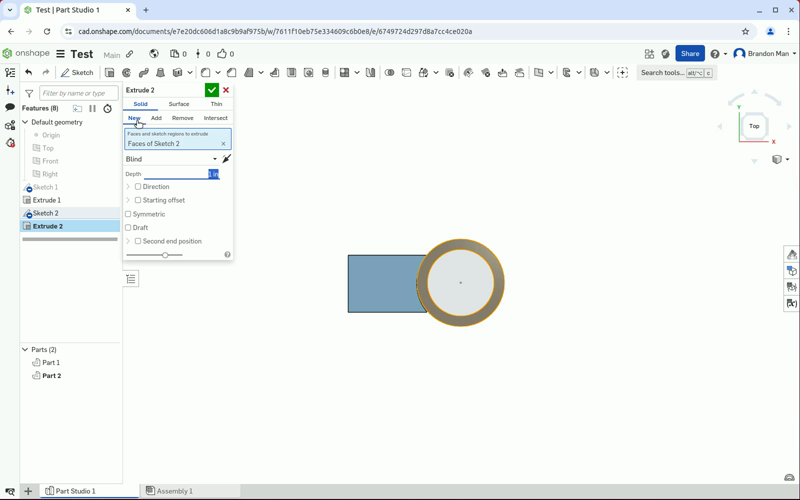
text(9.388)
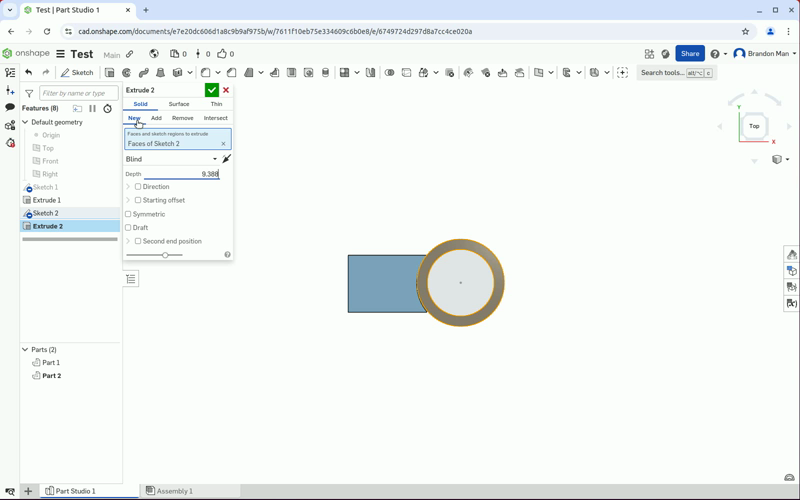
key(enter)
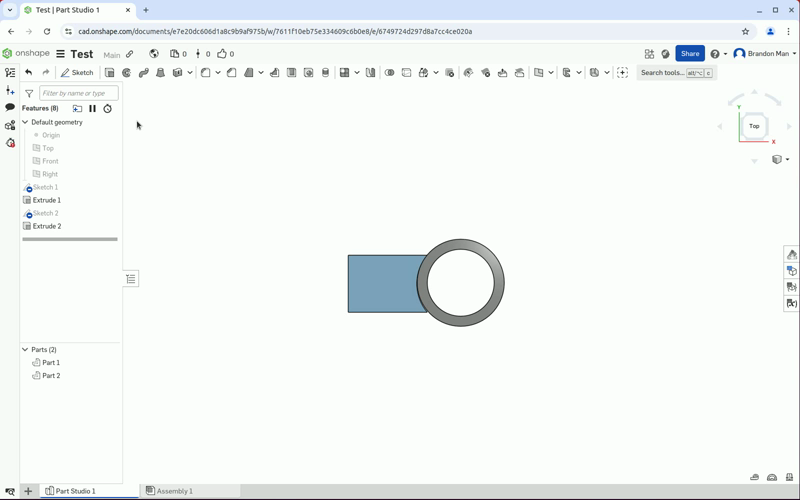
key(shift+h)
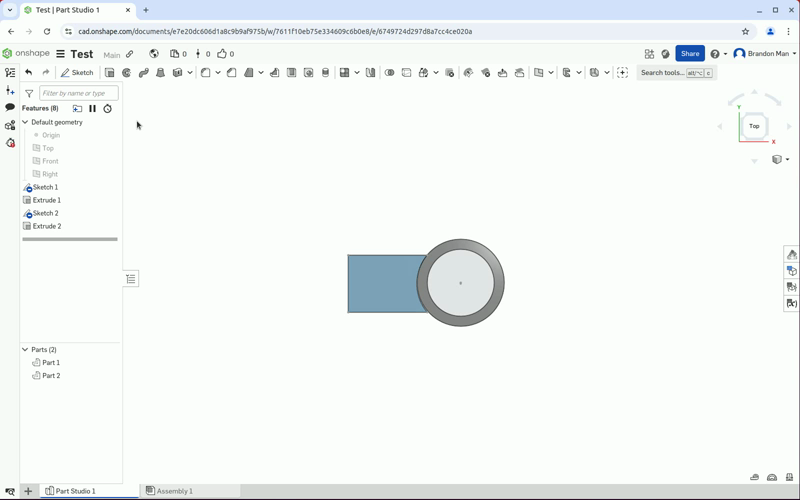
key(shift+h)
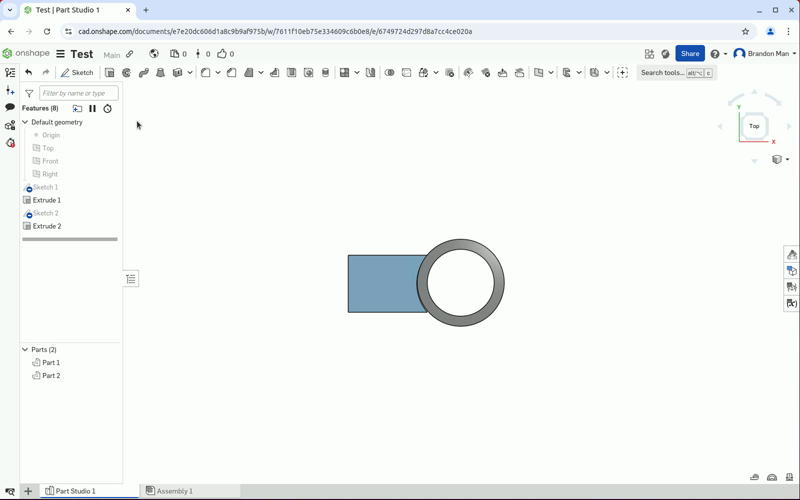
mouse_move(73, 189)
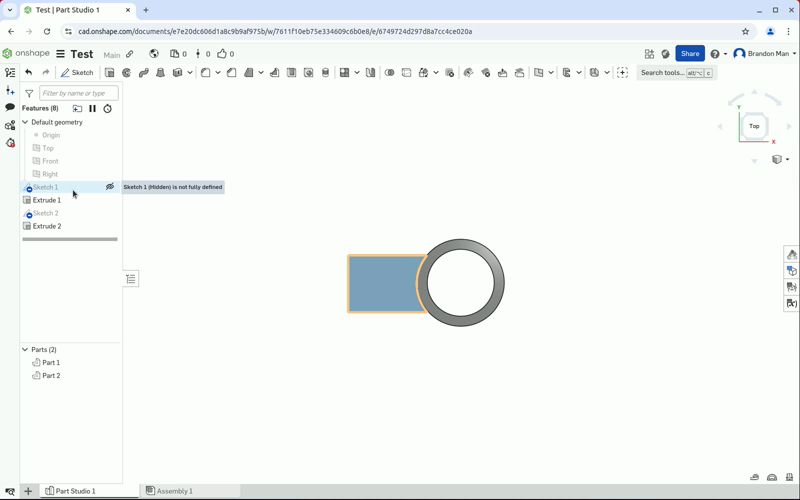
click(73, 189)
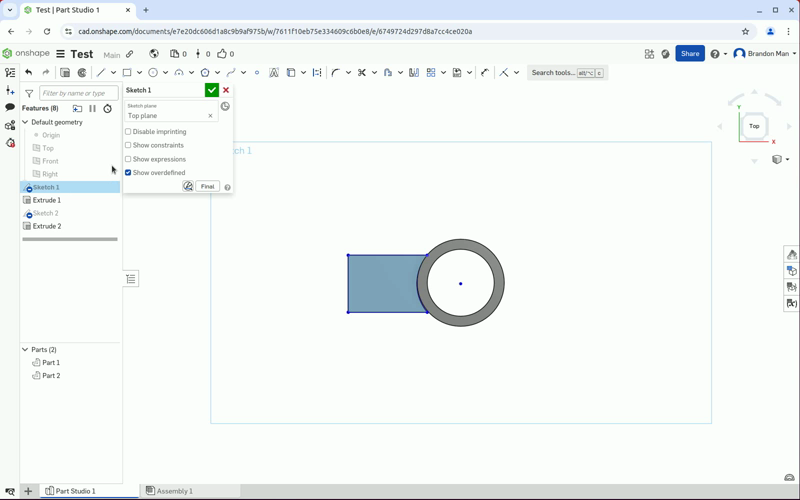
mouse_move(229, 92)
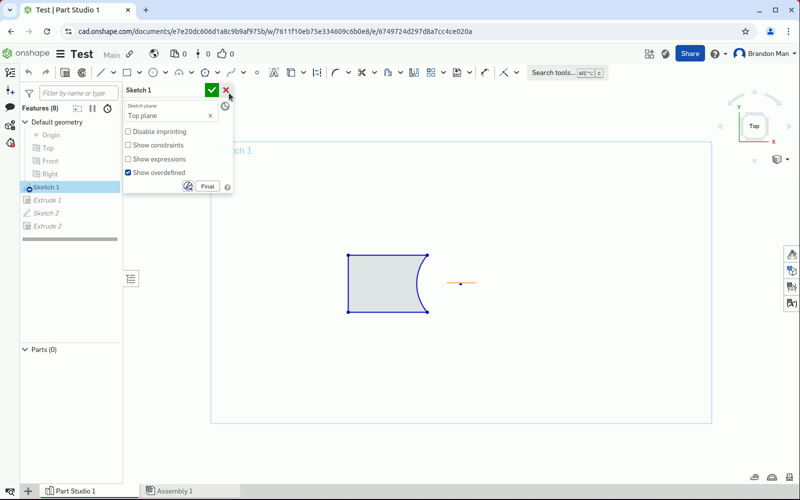
click(229, 92)
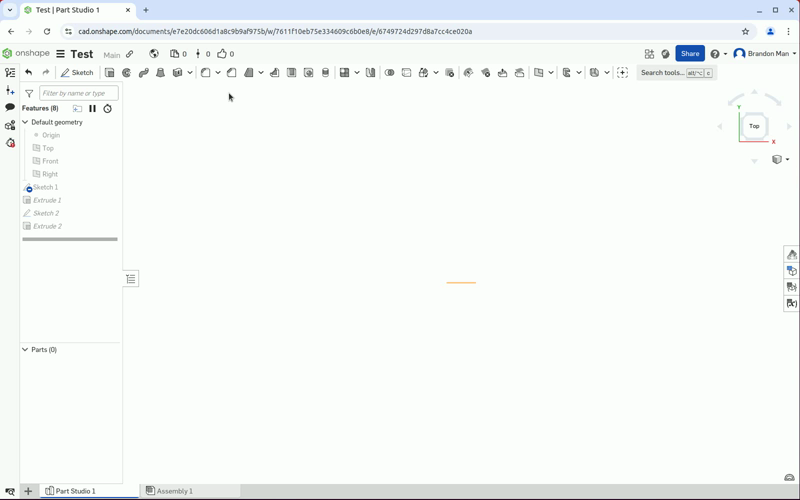
mouse_move(73, 352)
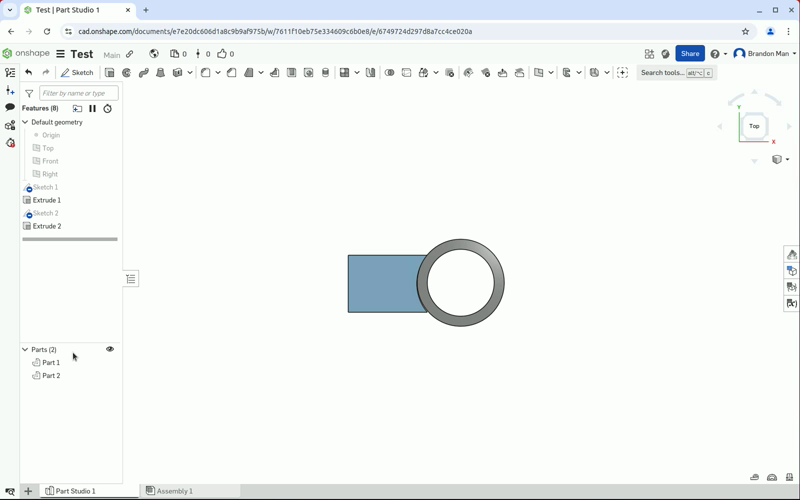
key(y)
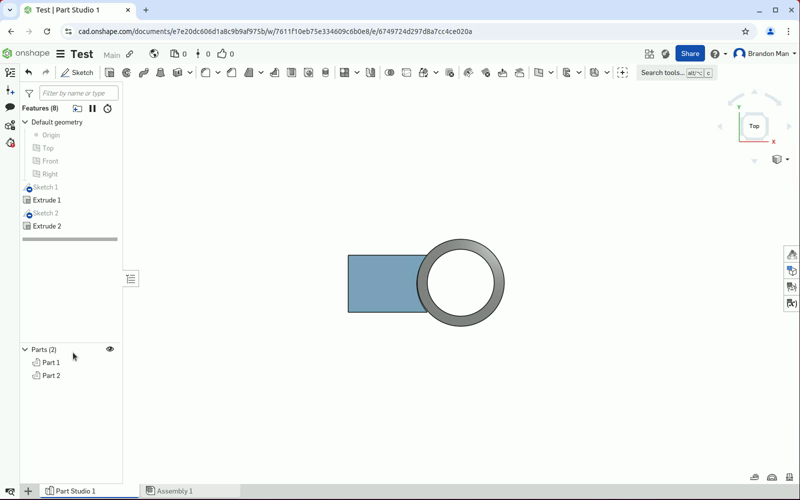
key(shift+p)
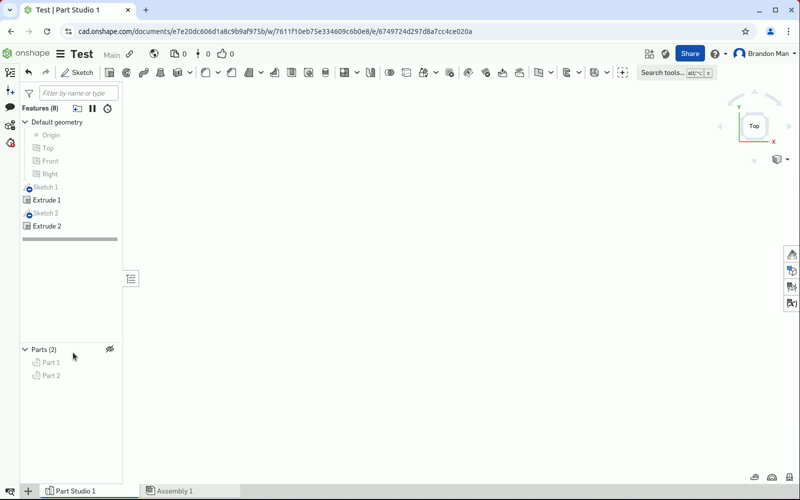
key(space)
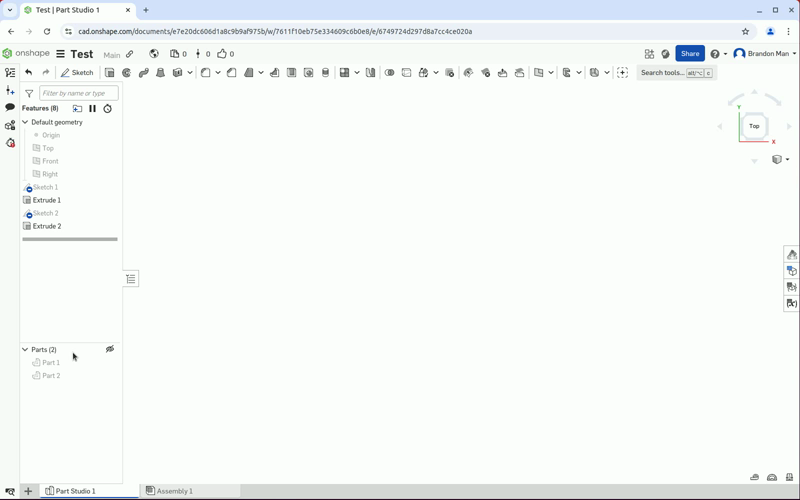
key_down(shift)
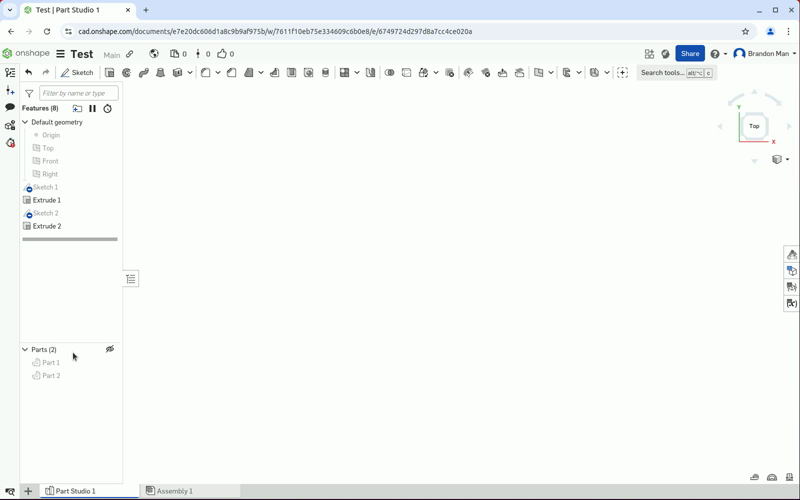
key(up)
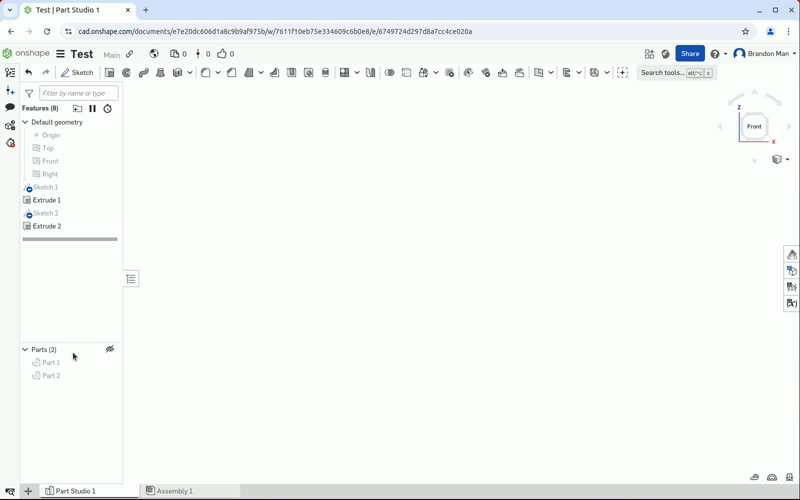
key_up(shift)
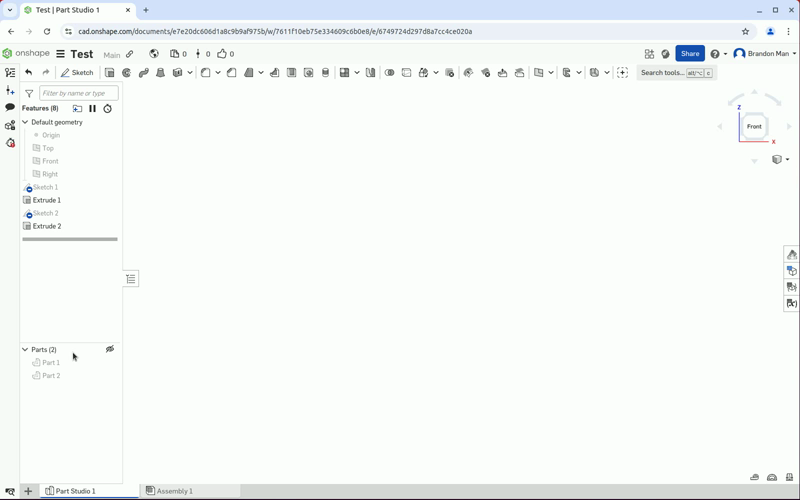
mouse_move(73, 352)
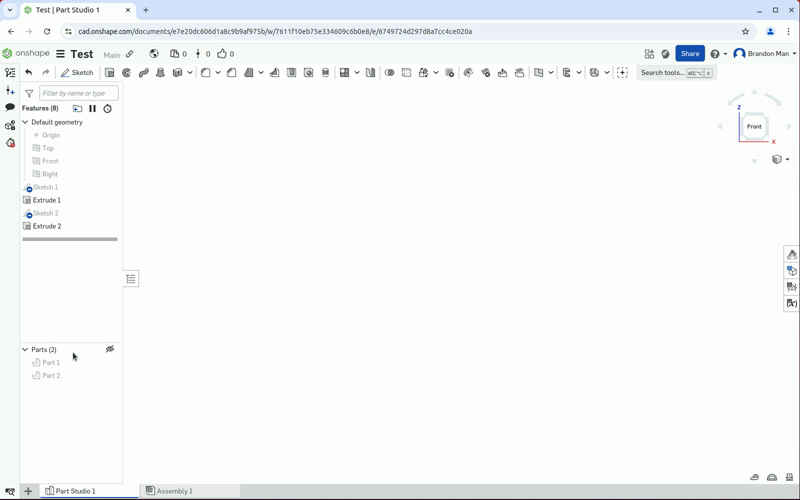
key(shift+y)
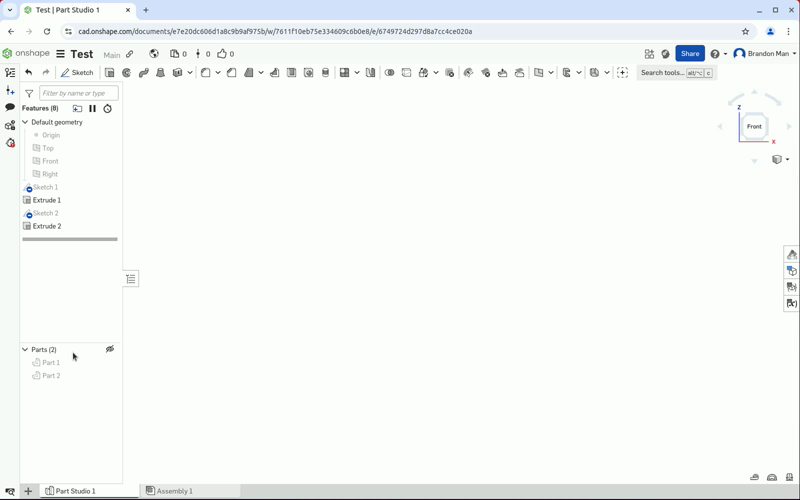
key(shift+s)
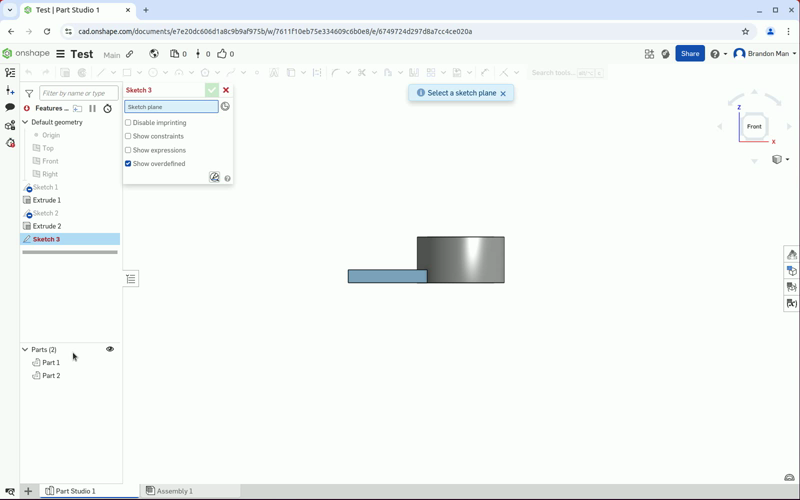
mouse_move(73, 163)
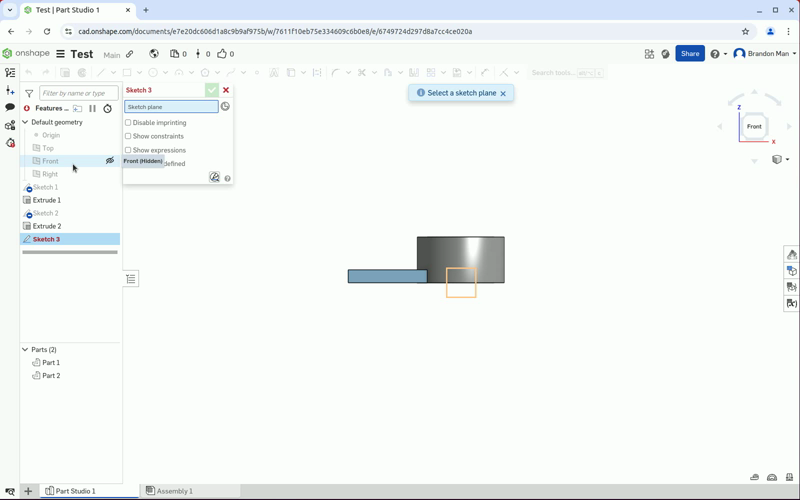
click(73, 163)
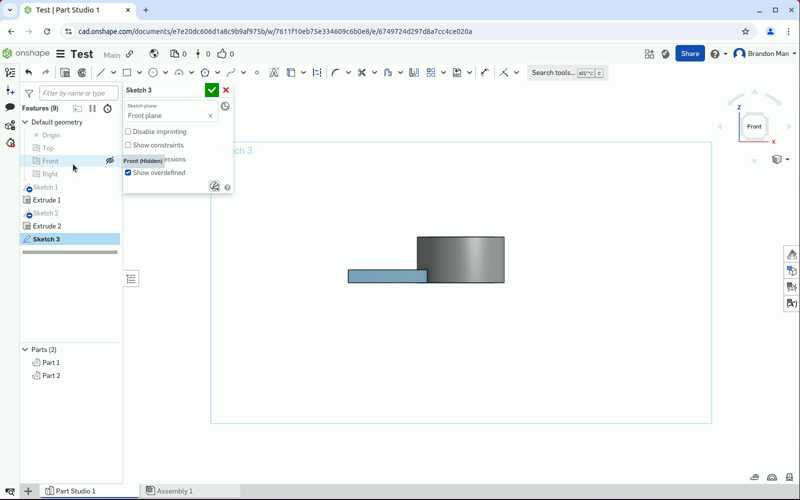
mouse_move(73, 352)
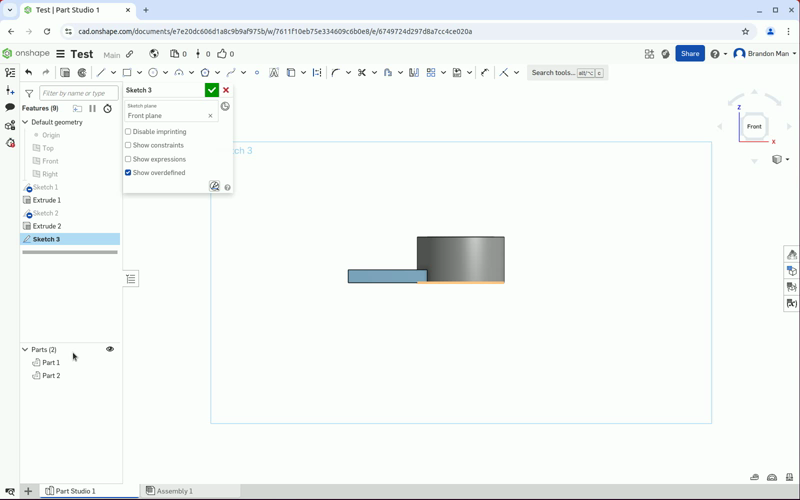
key(y)
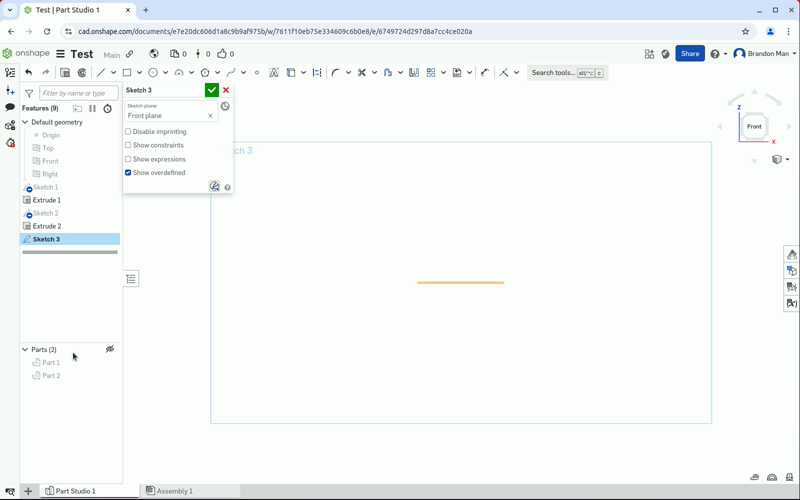
key(l)
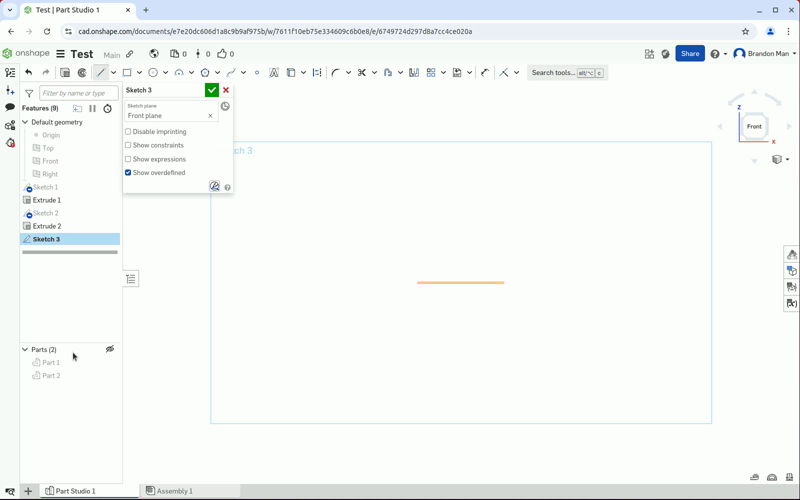
key_down(shift)
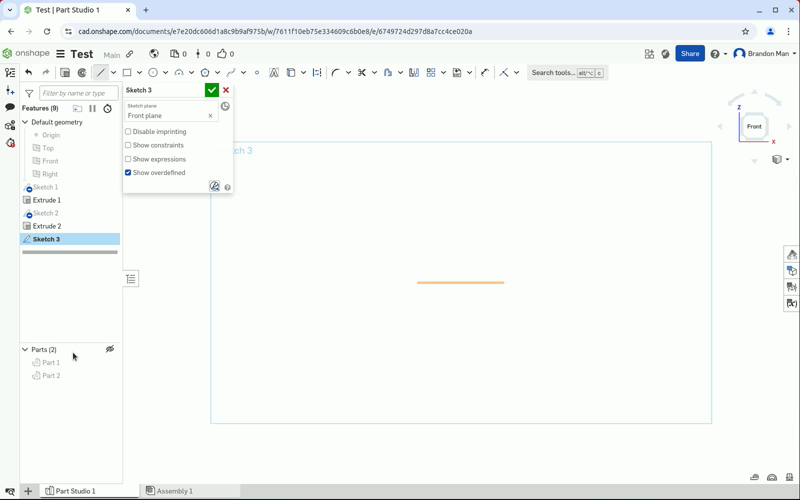
mouse_move(384, 271)
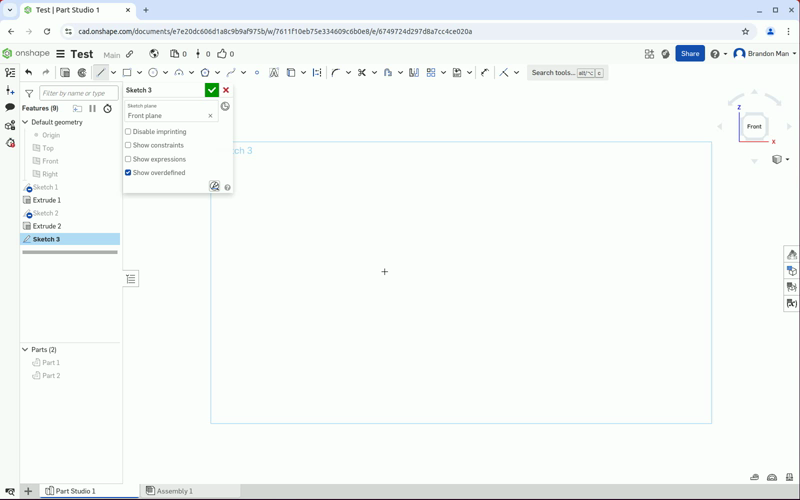
click(384, 271)
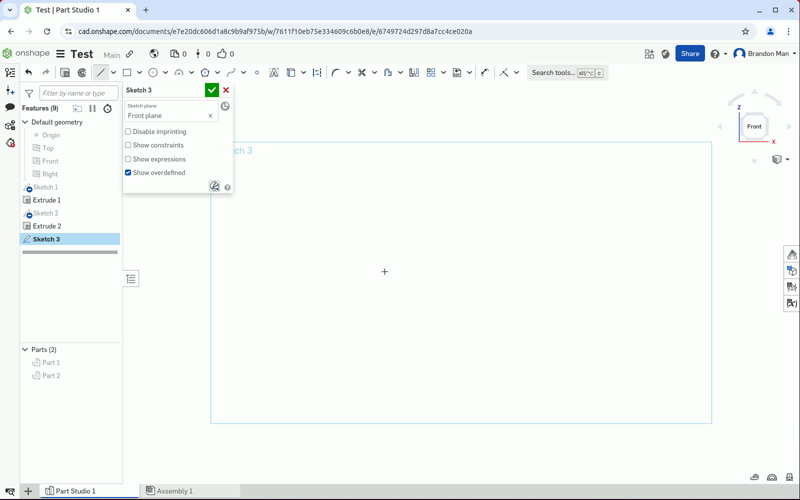
key_up(shift)
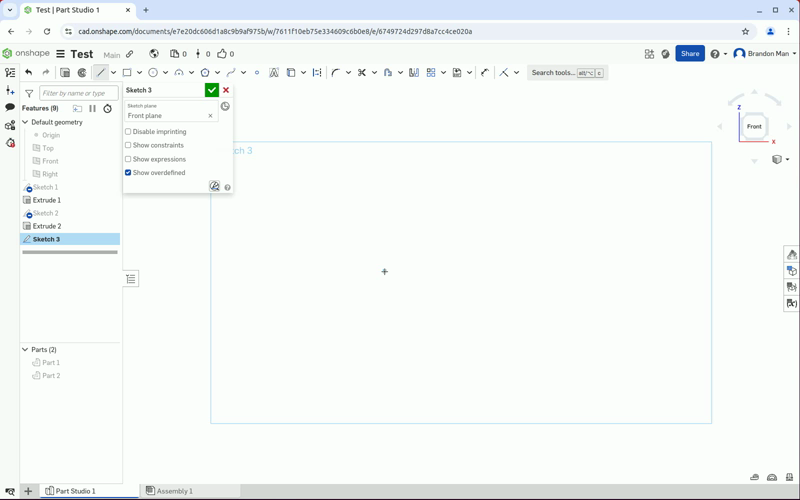
key_down(shift)
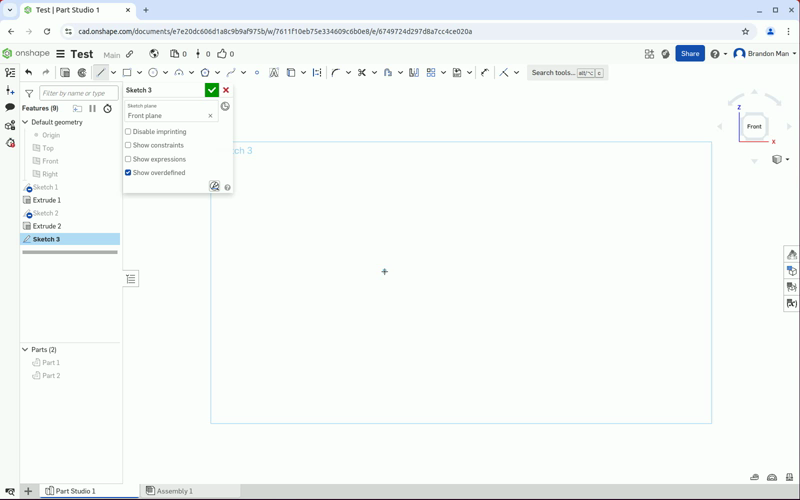
mouse_move(414, 271)
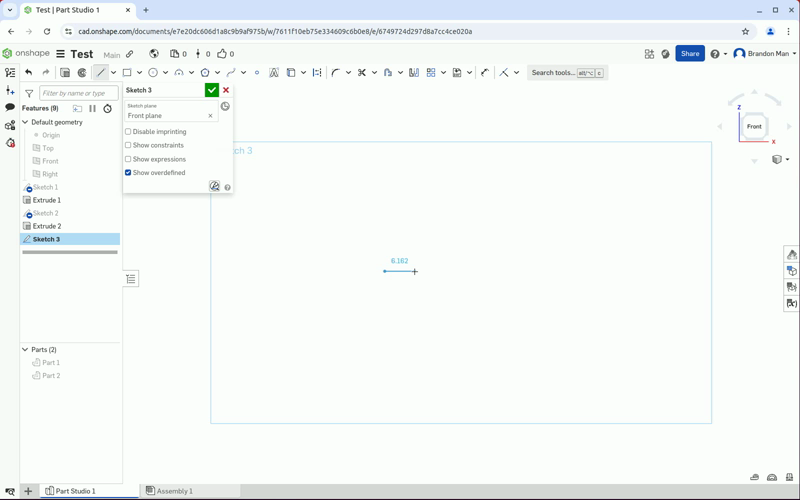
mouse_move(418, 271)
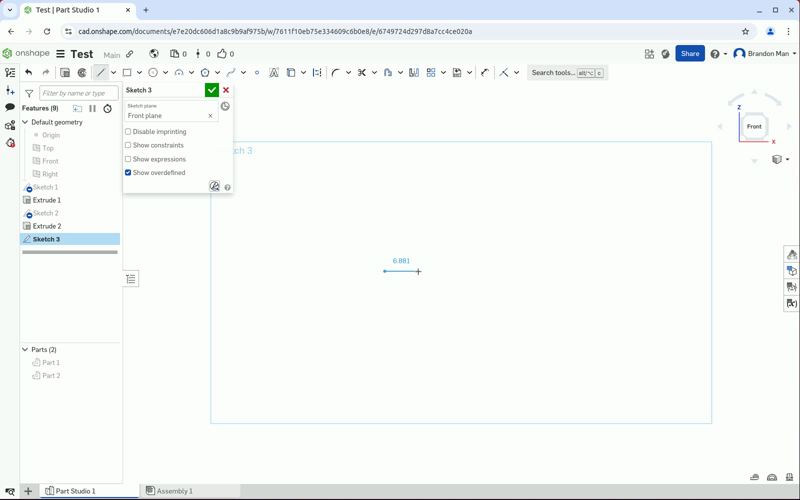
click(418, 271)
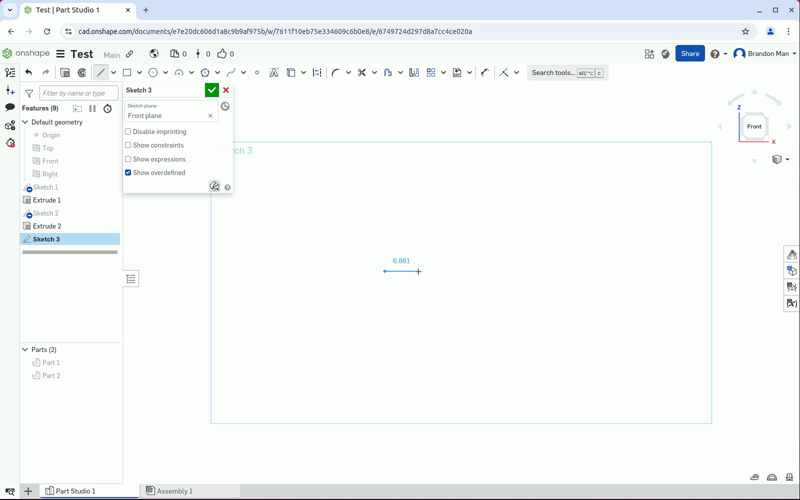
key_up(shift)
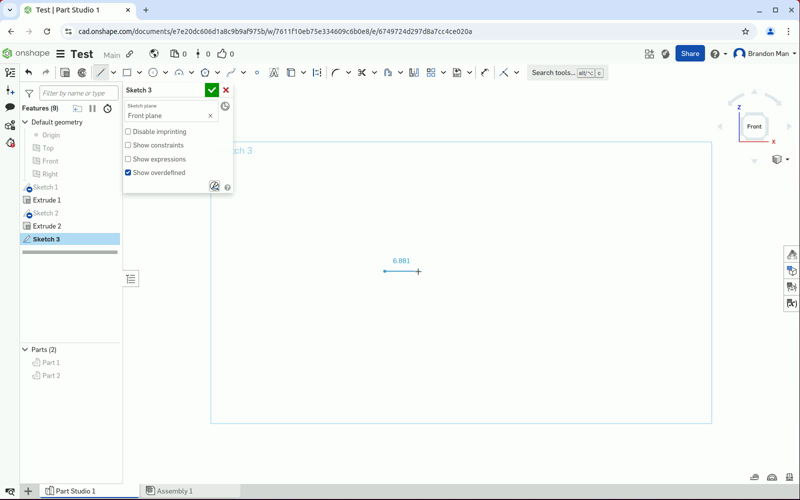
key_down(shift)
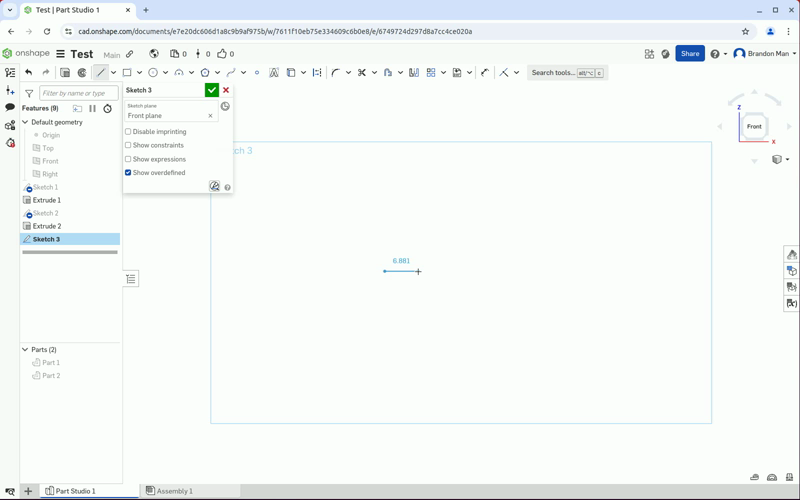
mouse_move(448, 271)
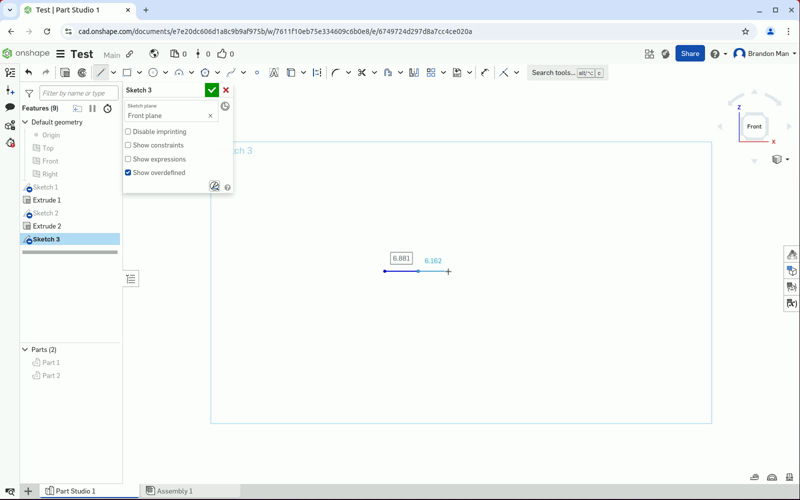
mouse_move(418, 243)
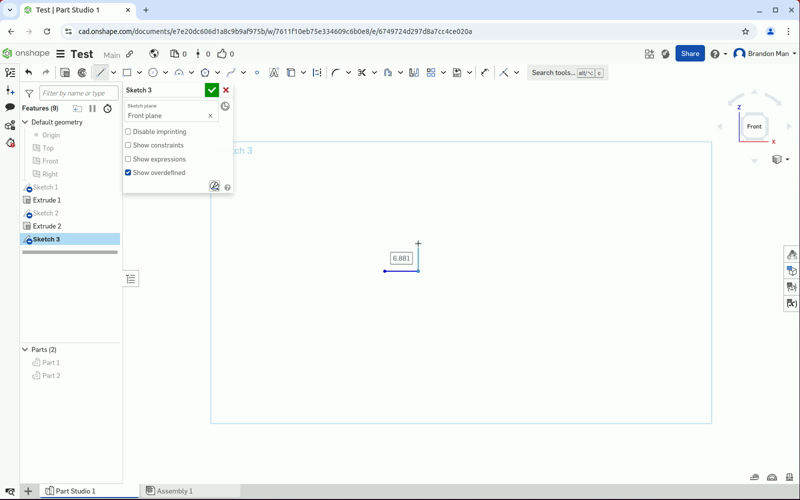
click(418, 243)
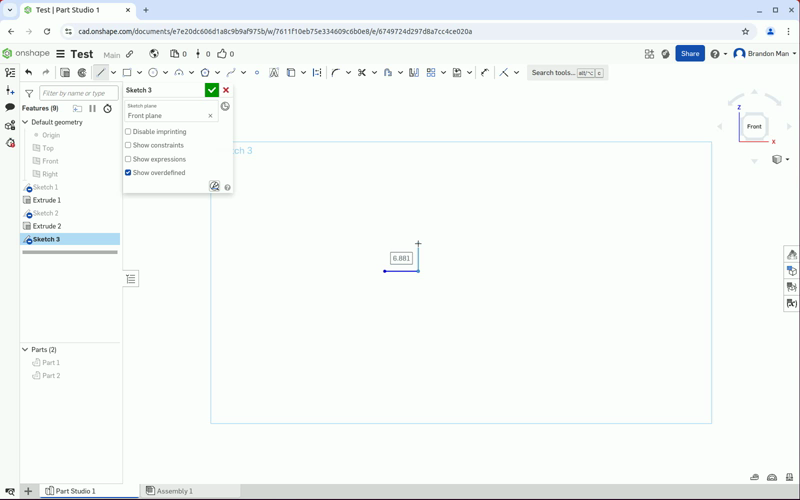
key_up(shift)
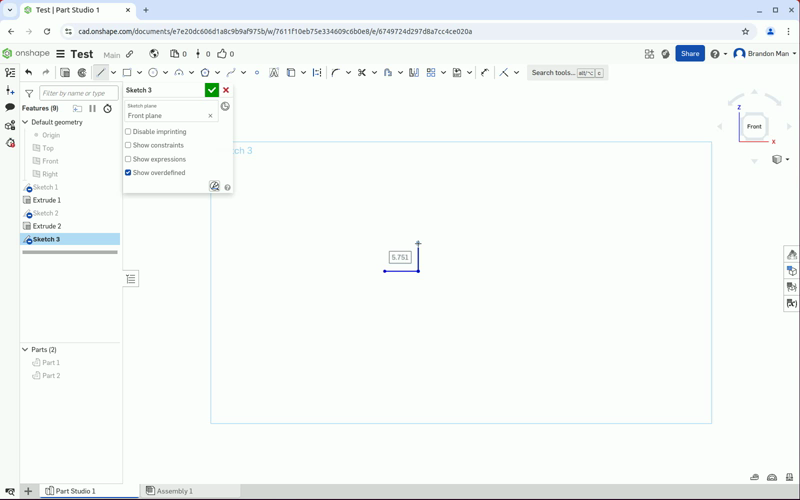
mouse_move(448, 243)
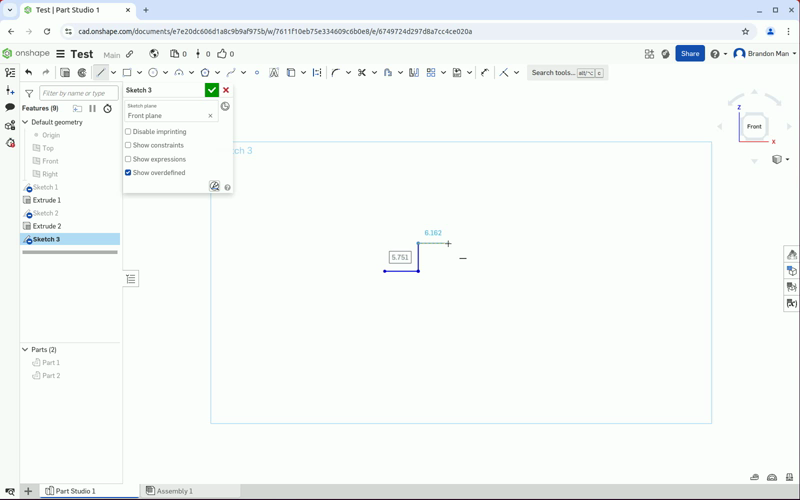
key_down(shift)
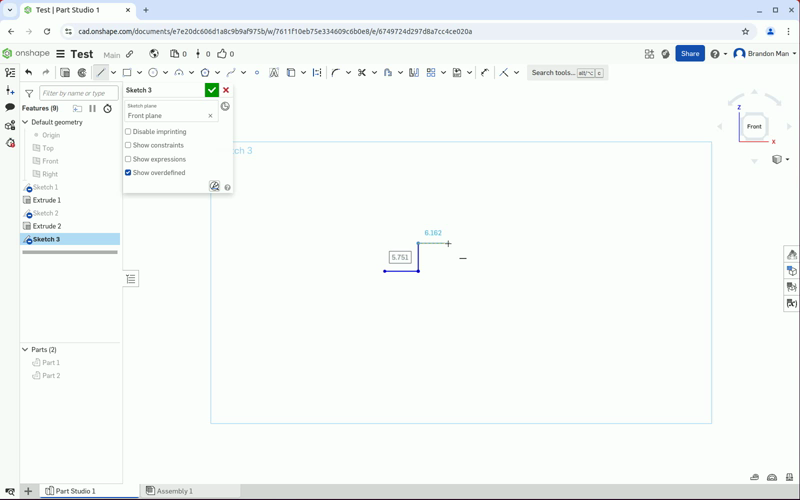
mouse_move(384, 271)
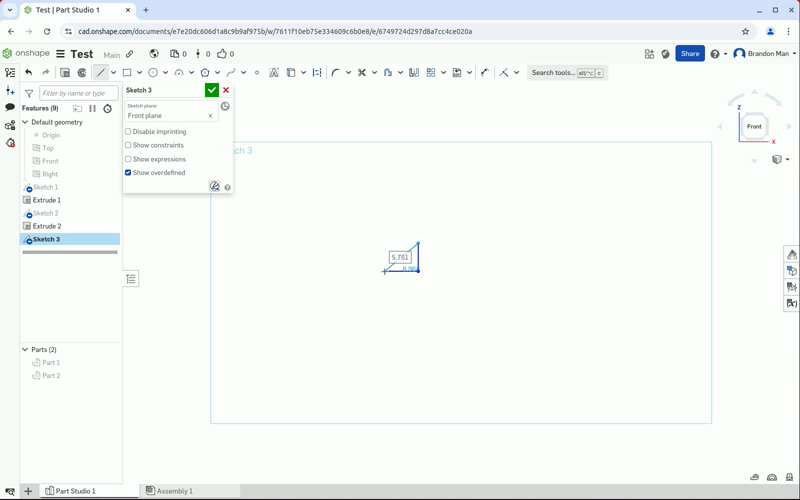
key_up(shift)
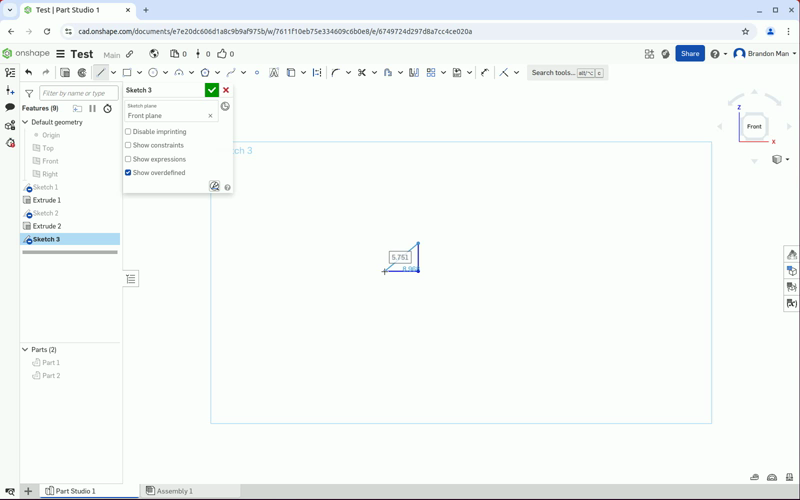
click(384, 271)
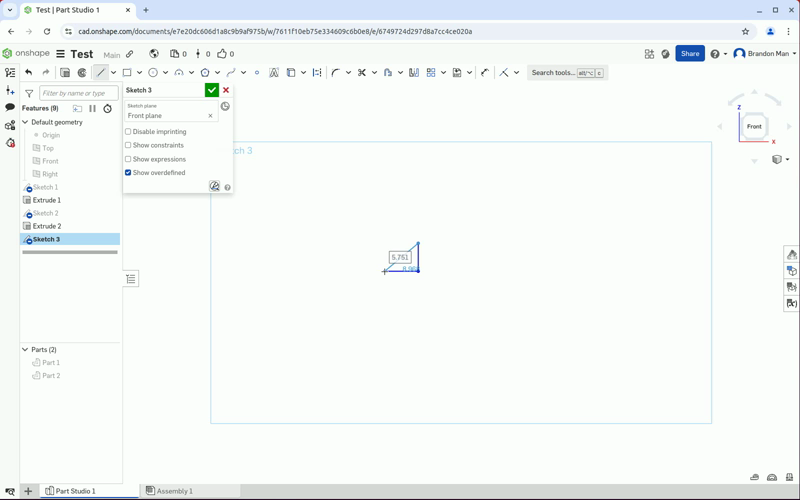
key(esc)
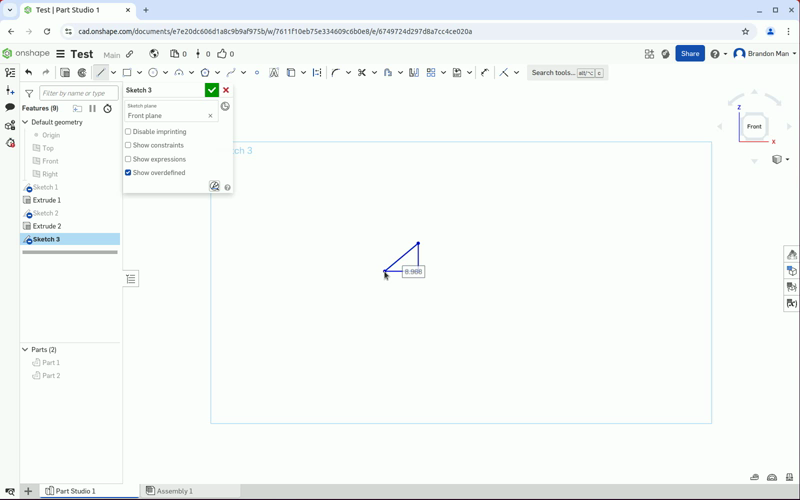
mouse_move(413, 270)
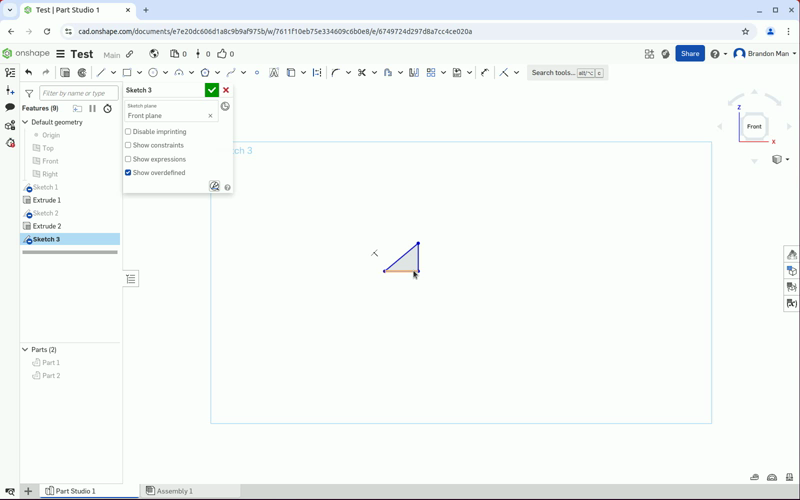
scroll(6)
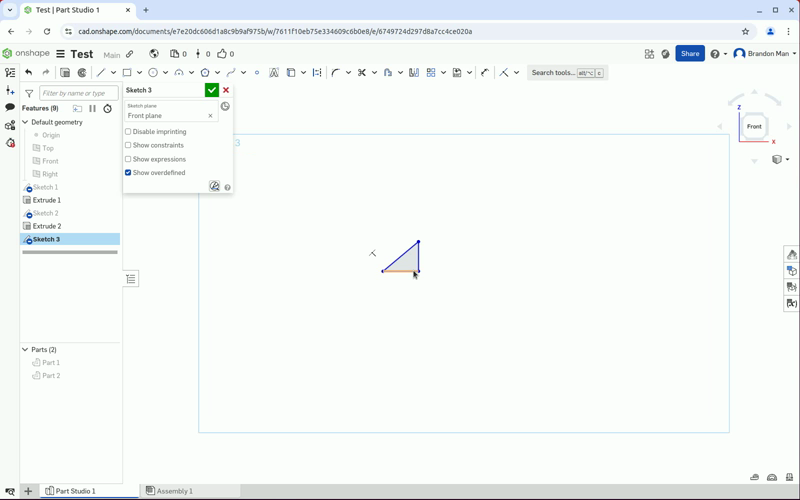
scroll(6)
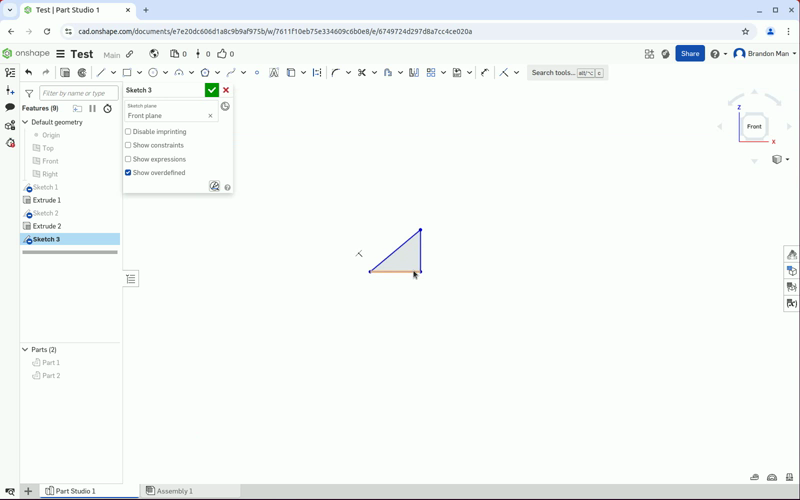
scroll(6)
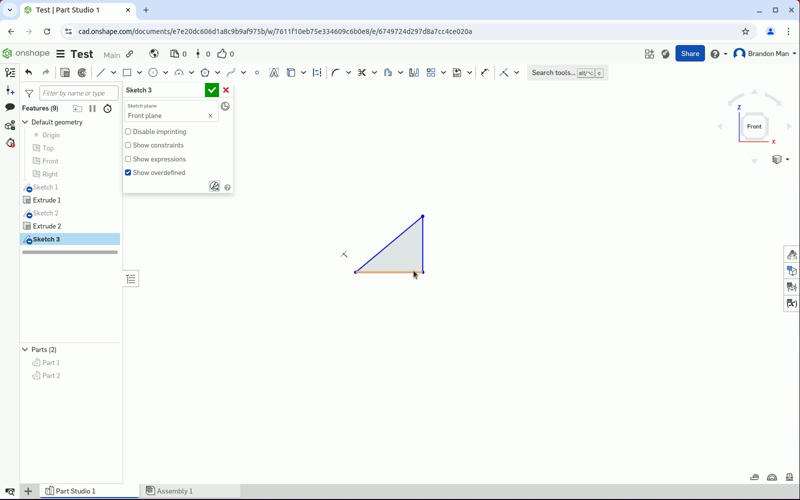
scroll(6)
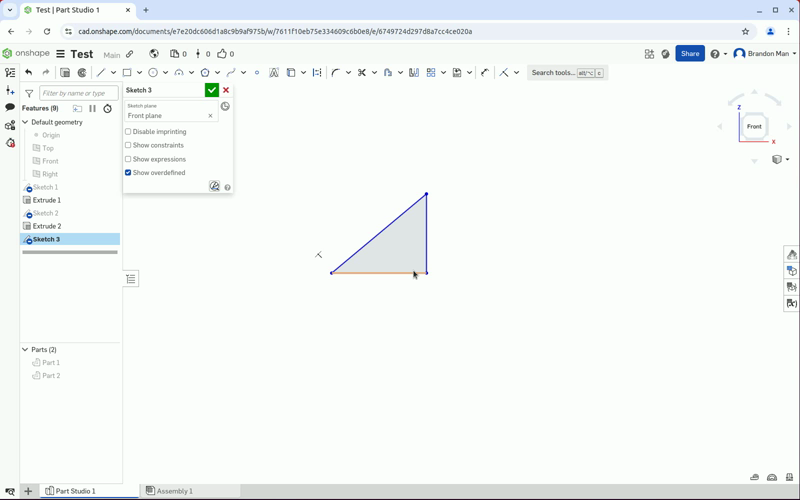
scroll(6)
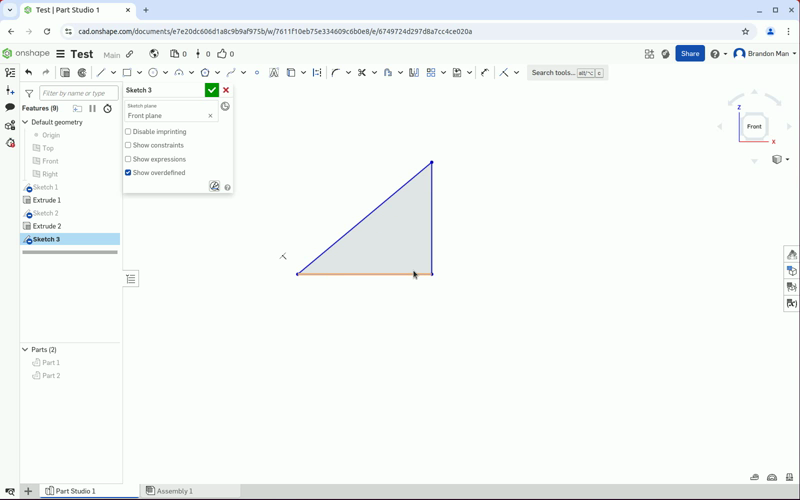
scroll(6)
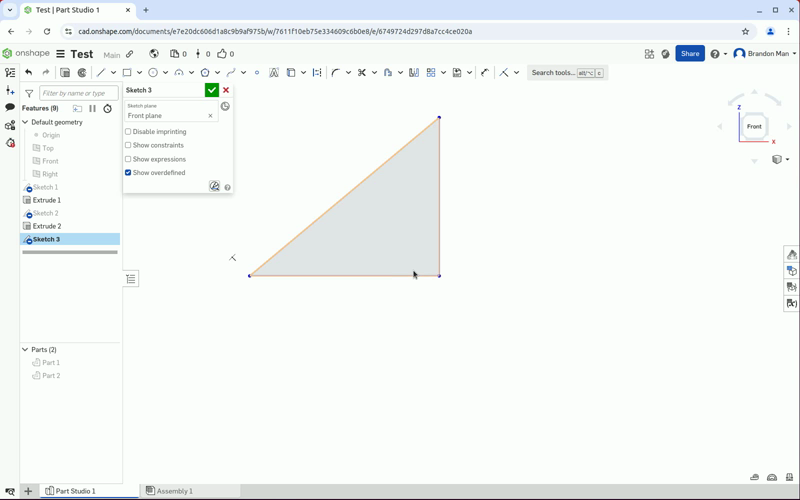
scroll(6)
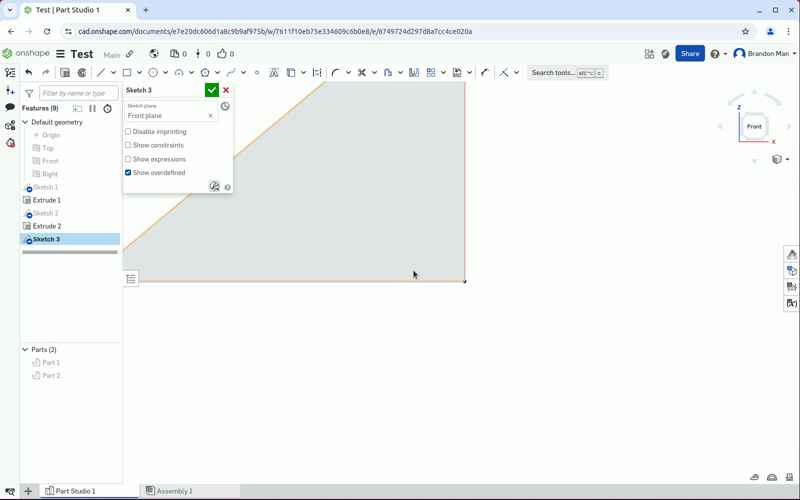
click(413, 270)
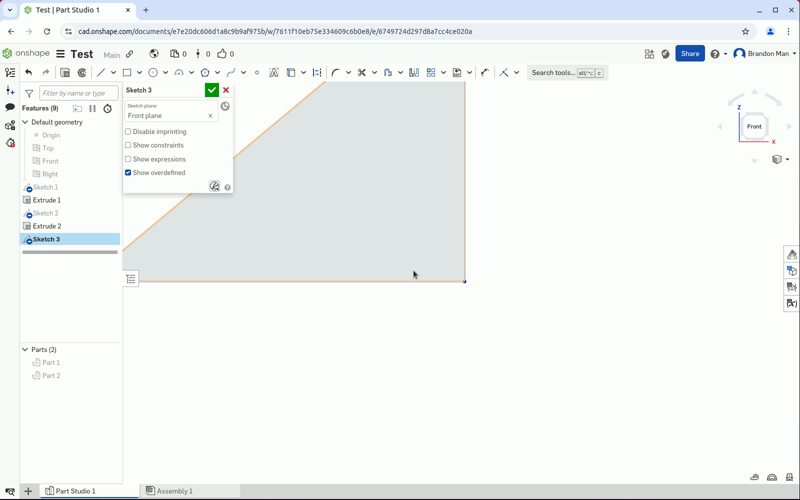
scroll(-6)
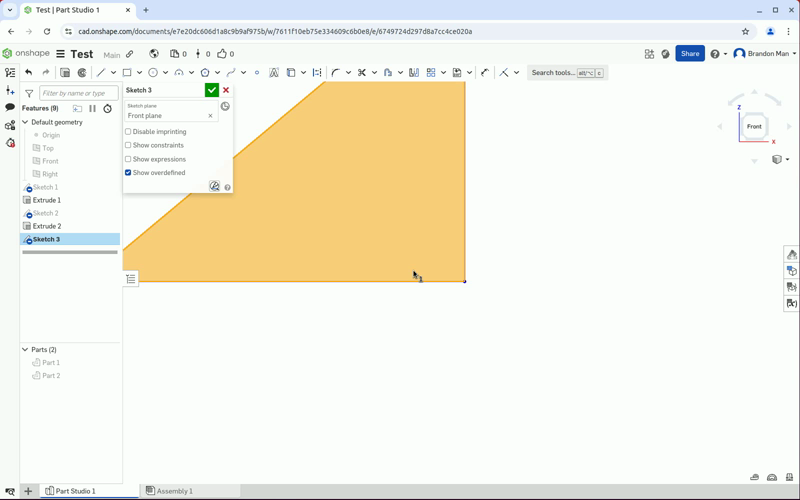
scroll(-6)
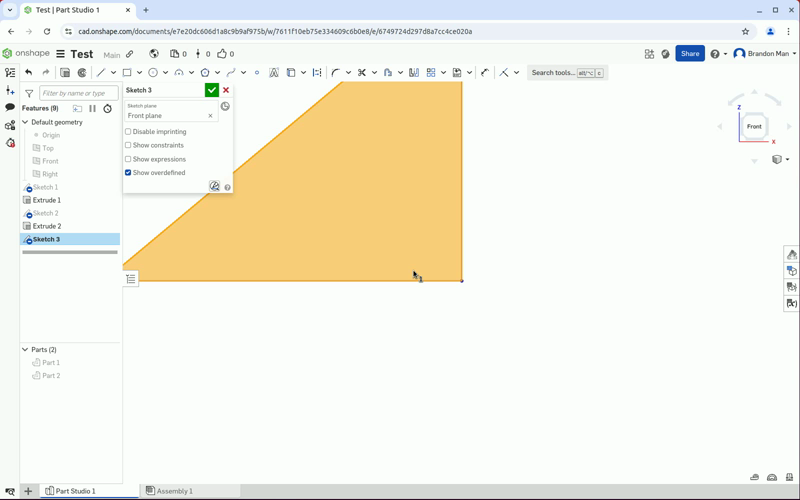
scroll(-6)
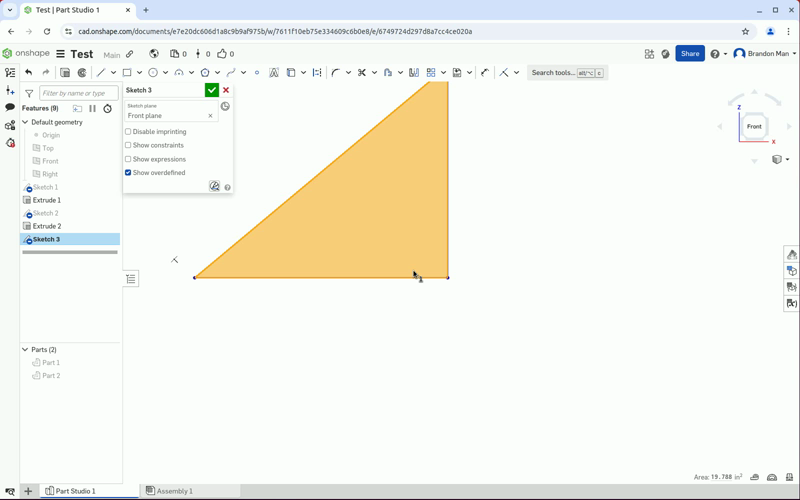
scroll(-6)
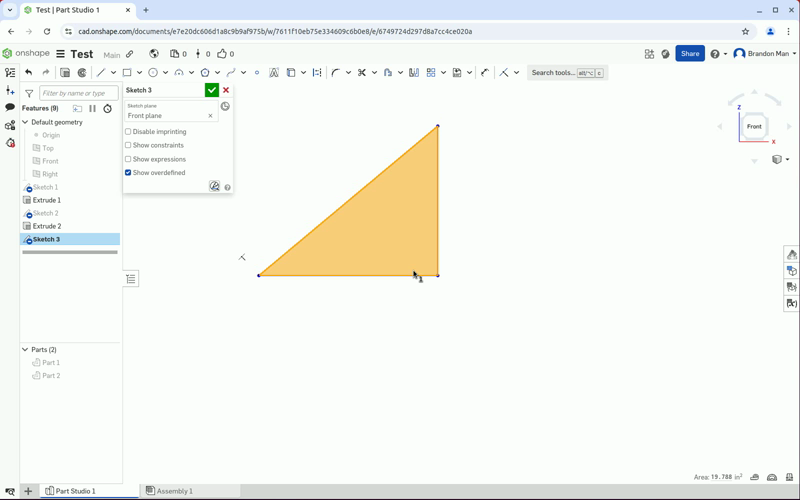
scroll(-6)
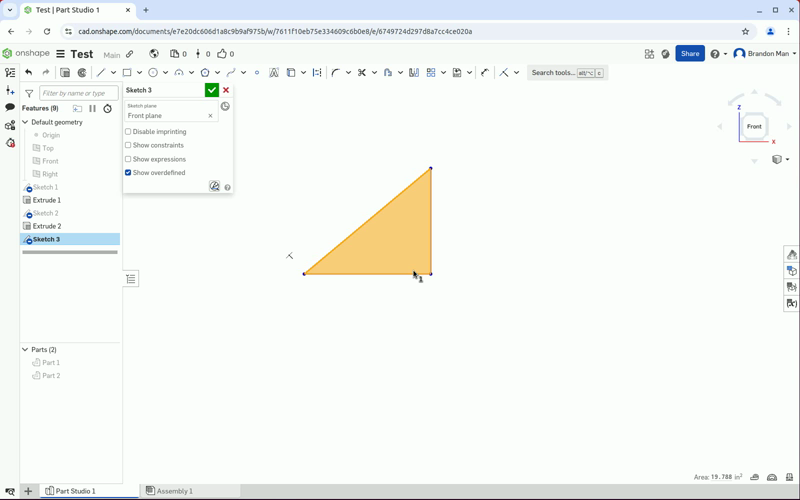
scroll(-6)
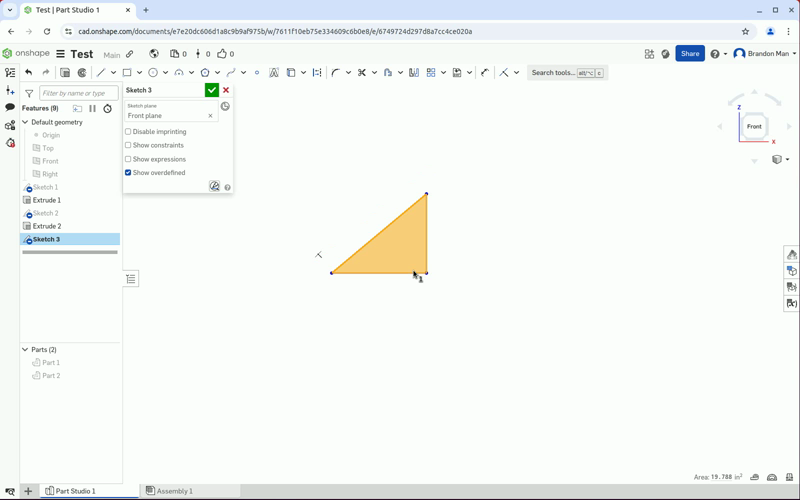
scroll(-6)
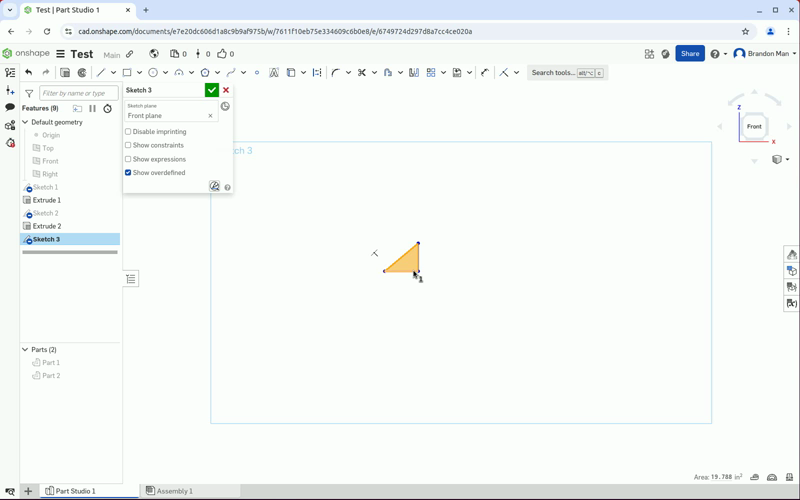
mouse_move(73, 352)
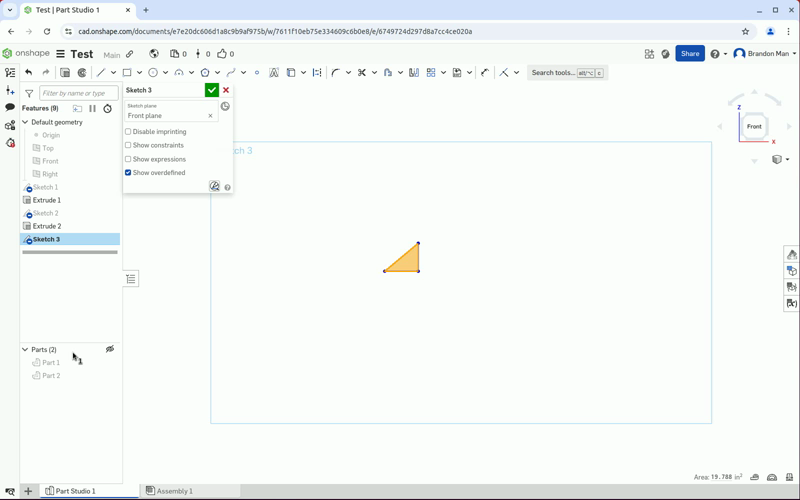
key(shift+y)
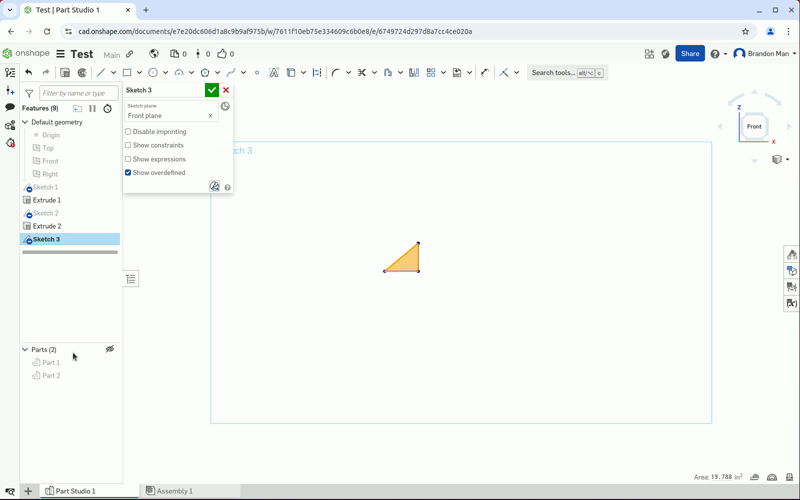
key(shift+e)
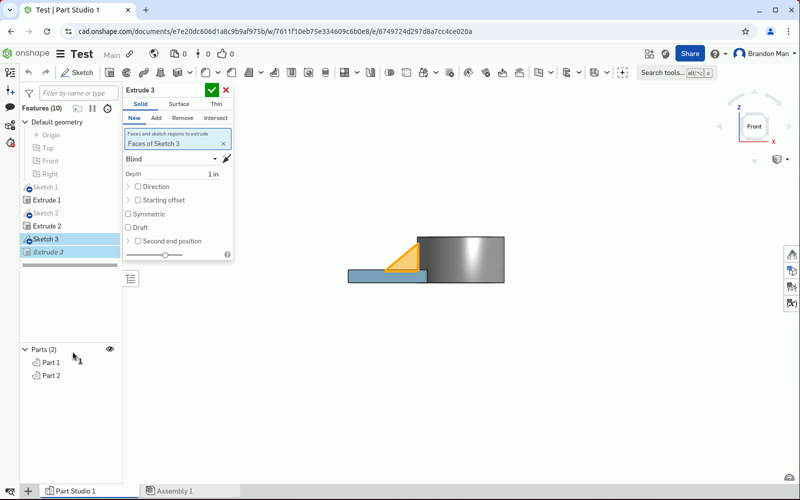
mouse_move(143, 106)
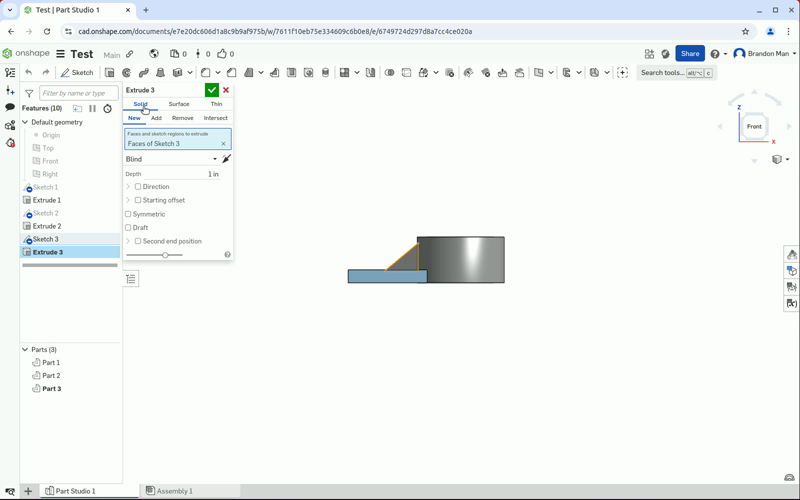
click(143, 106)
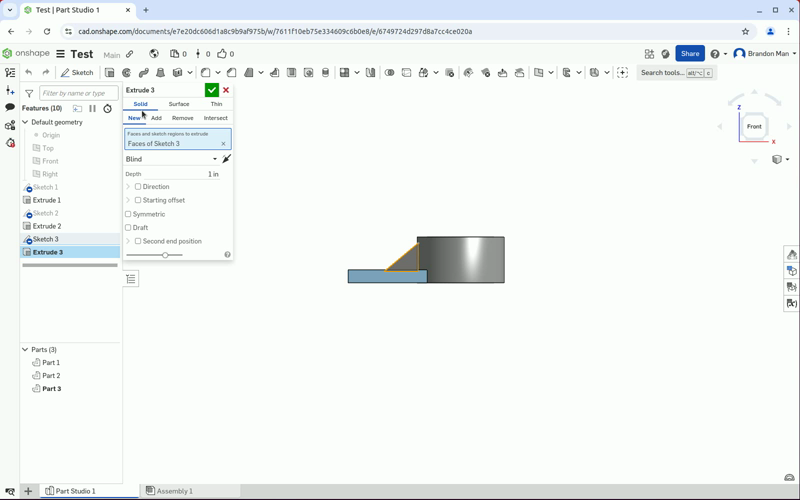
mouse_move(137, 120)
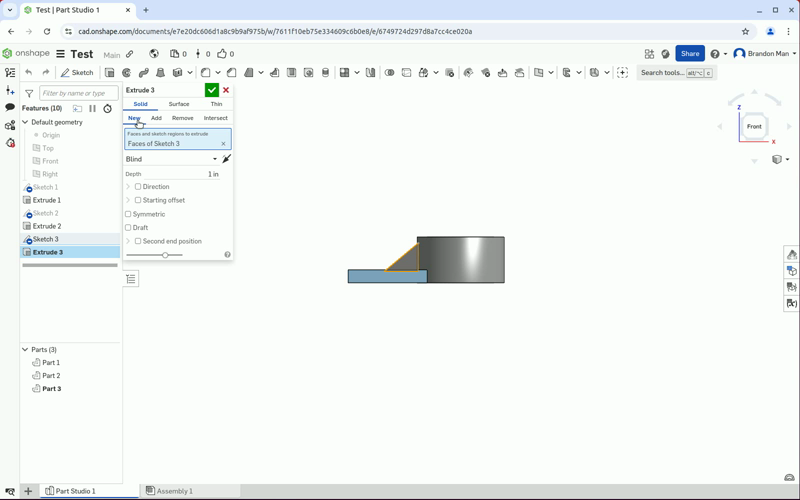
click(137, 120)
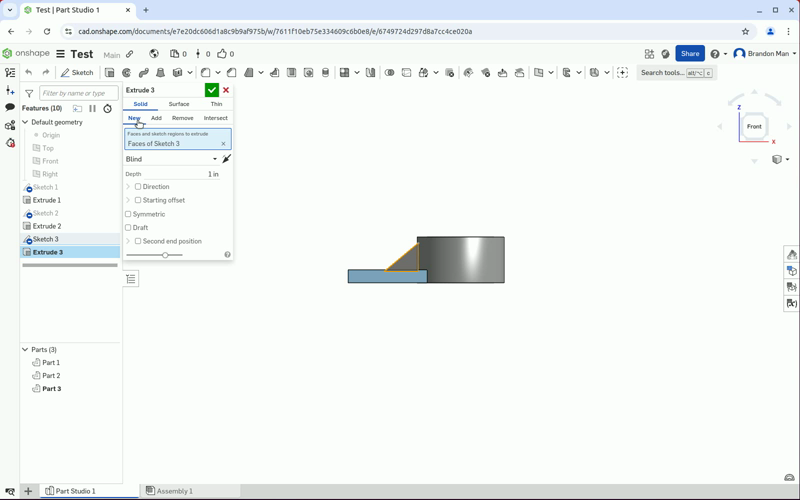
key(tab, 4)
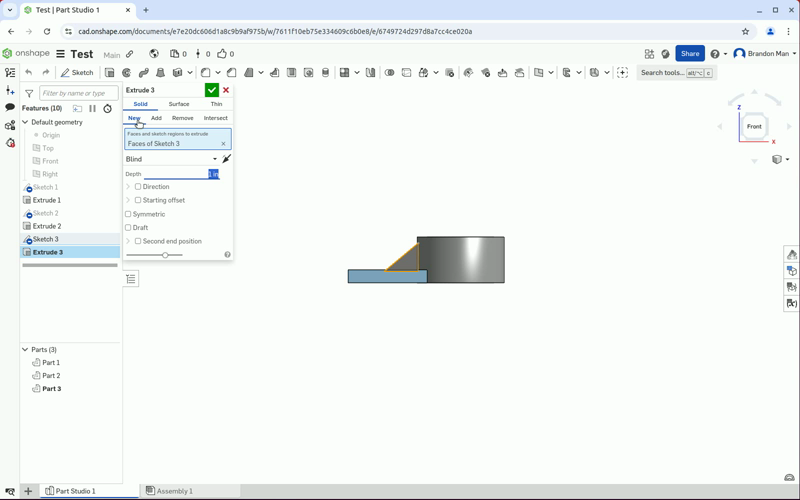
text(2.888)
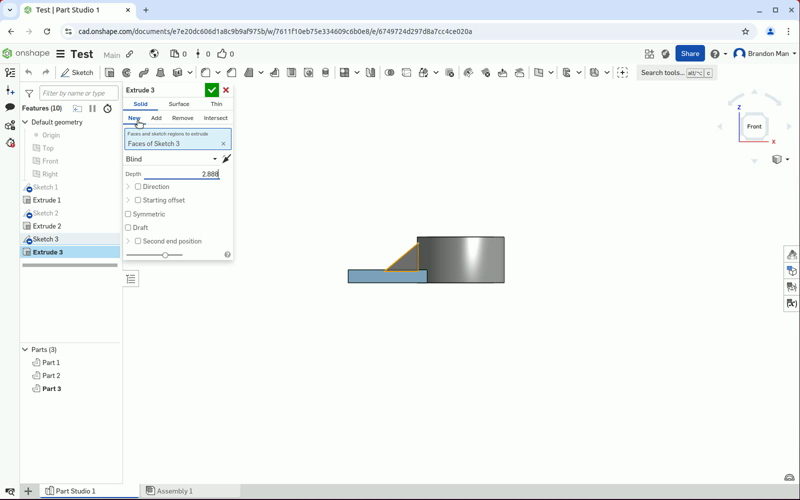
key(tab, 3)
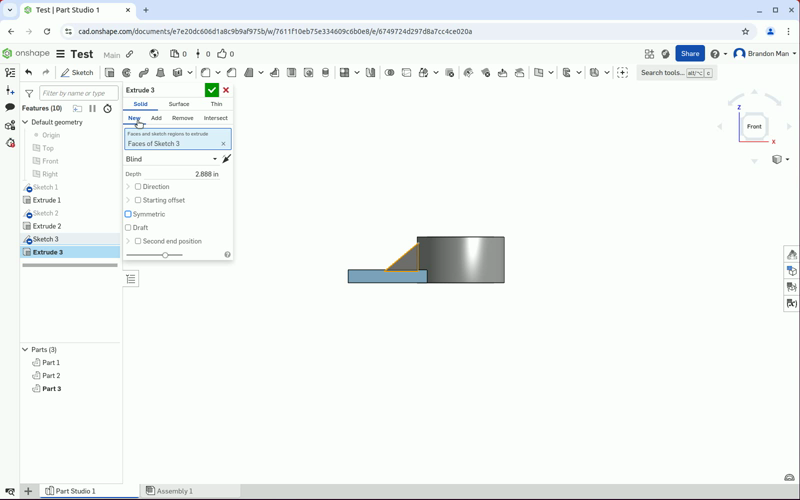
key(space)
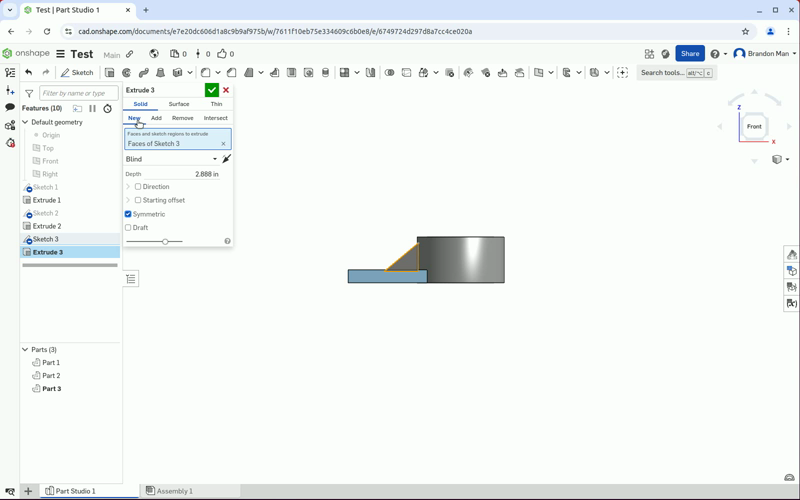
key(enter)
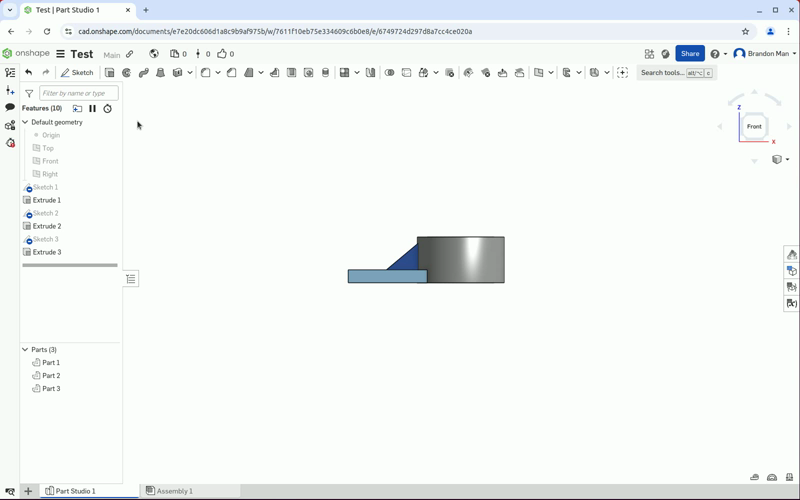
key(shift+h)
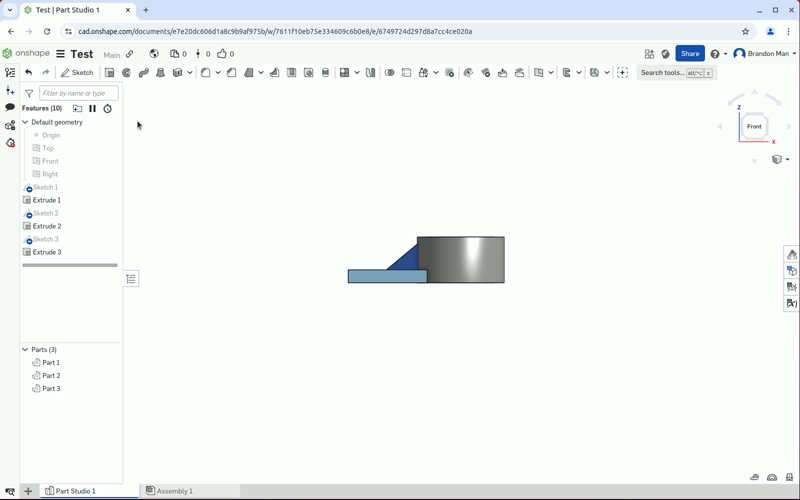
key(shift+h)
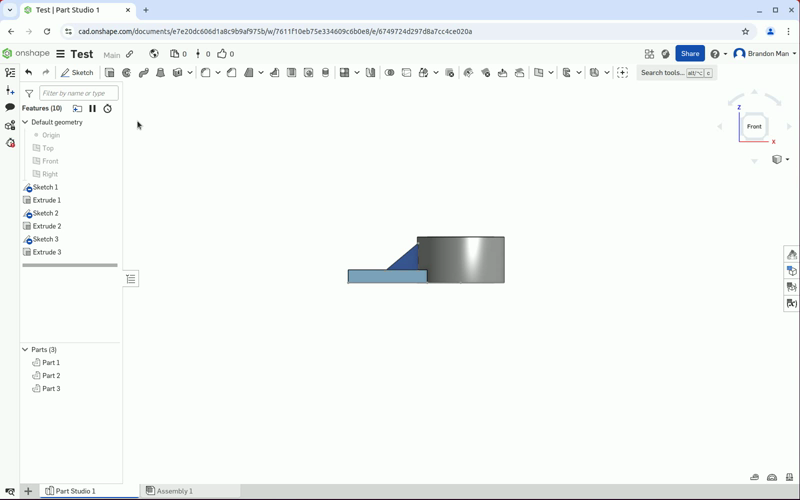
key(shift+7)
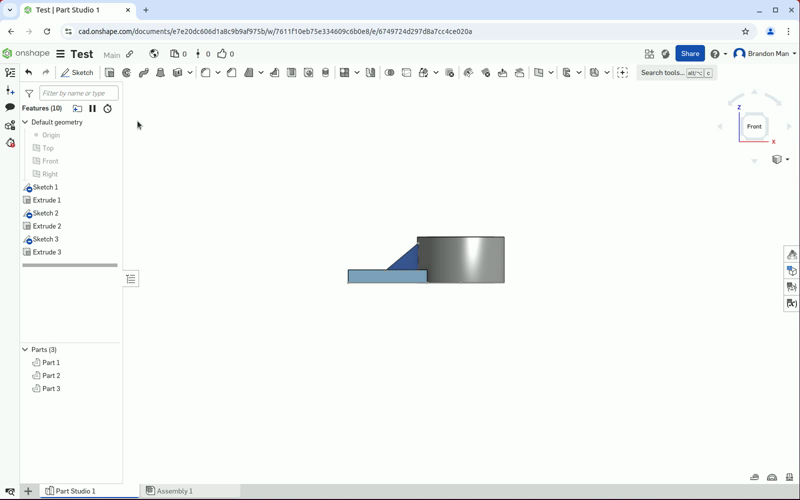
key(left, 2)
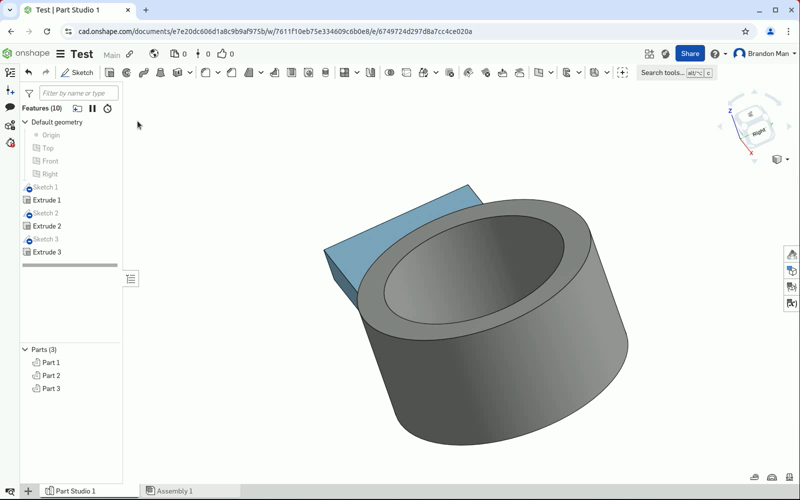
key(down, 2)
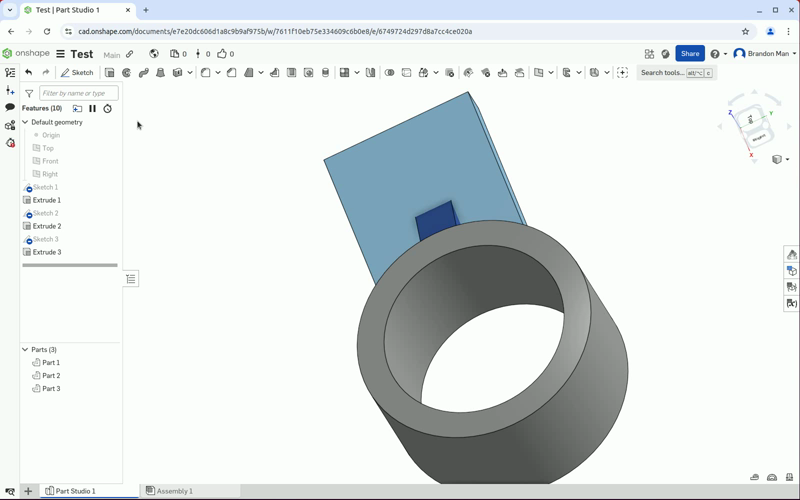
key(up, 2)
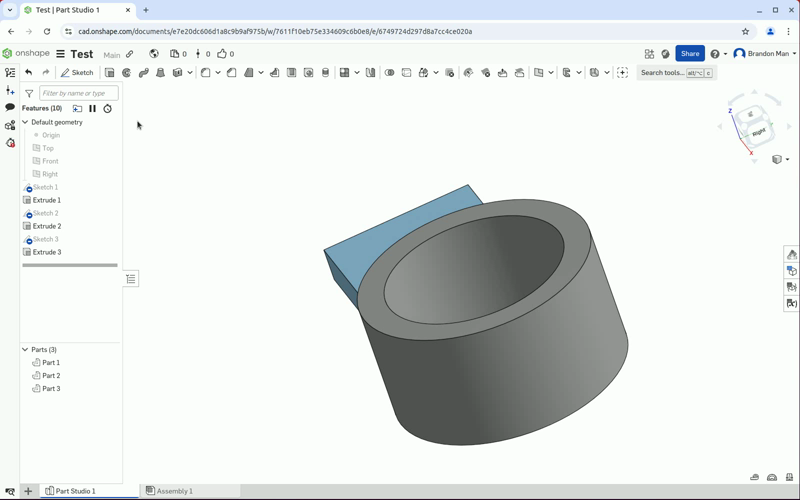
key(right, 2)
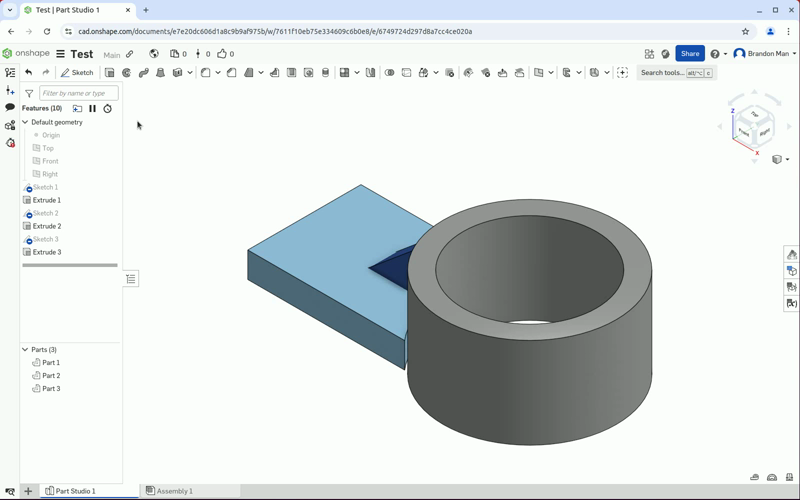
mouse_move(73, 189)
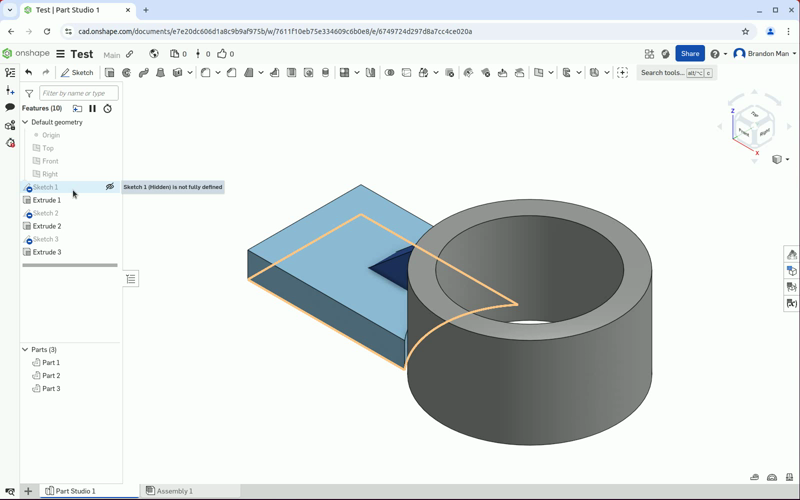
click(73, 189)